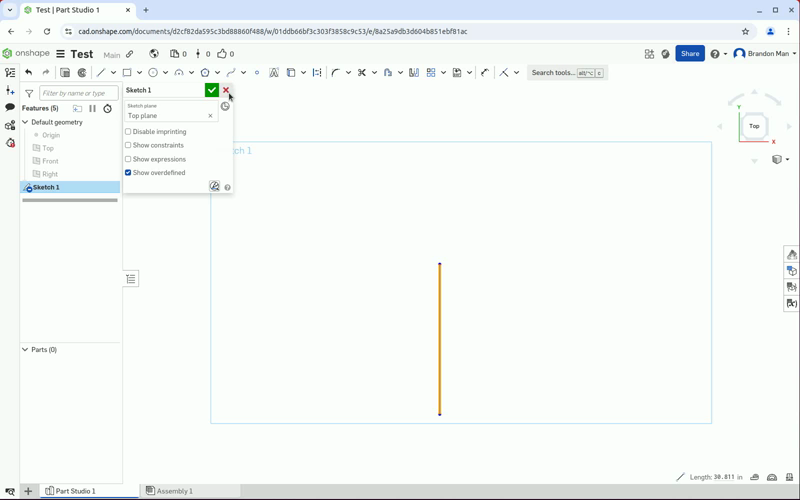
key(shift+h)
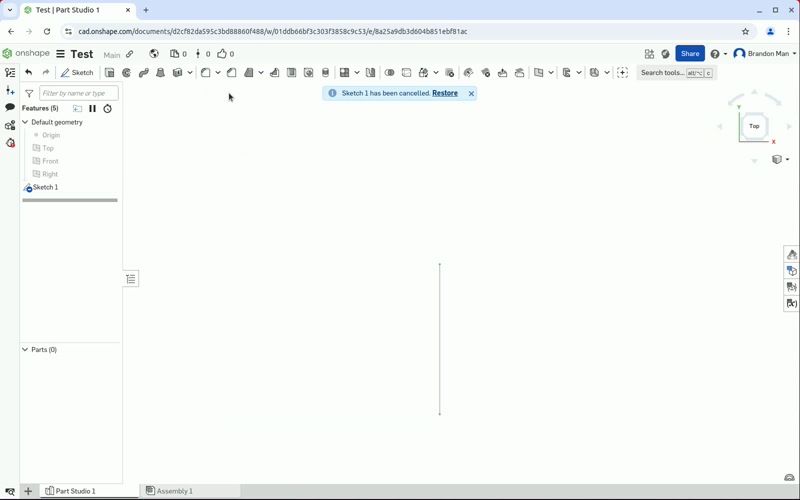
key(shift+s)
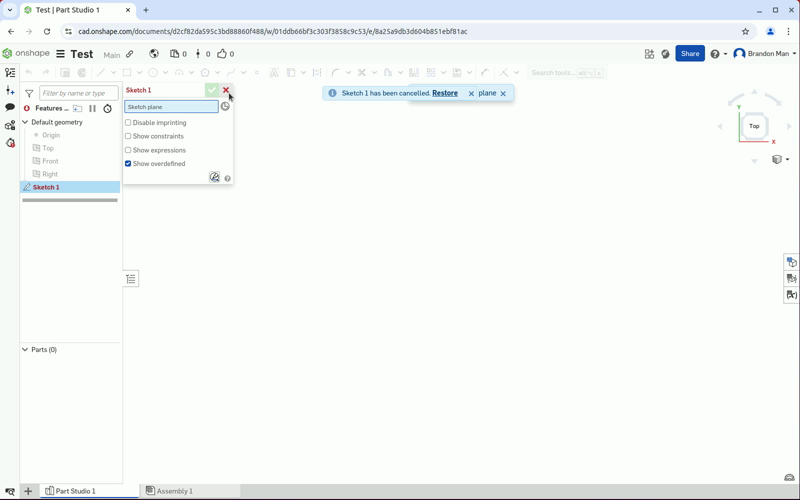
mouse_move(73, 150)
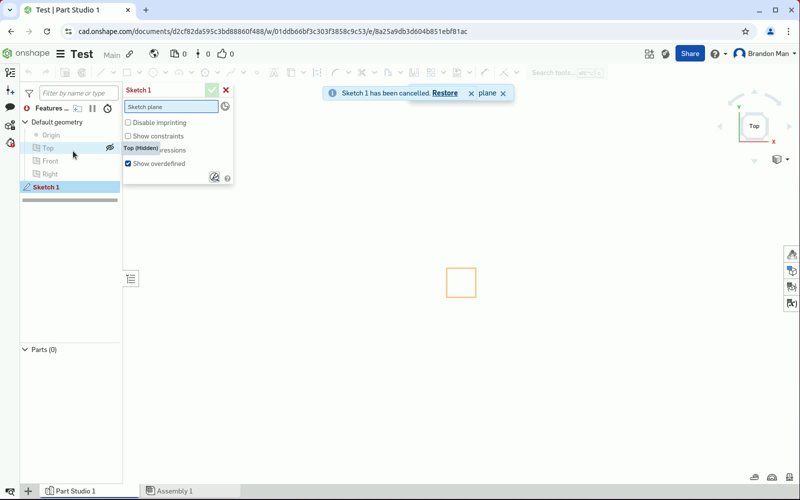
click(73, 150)
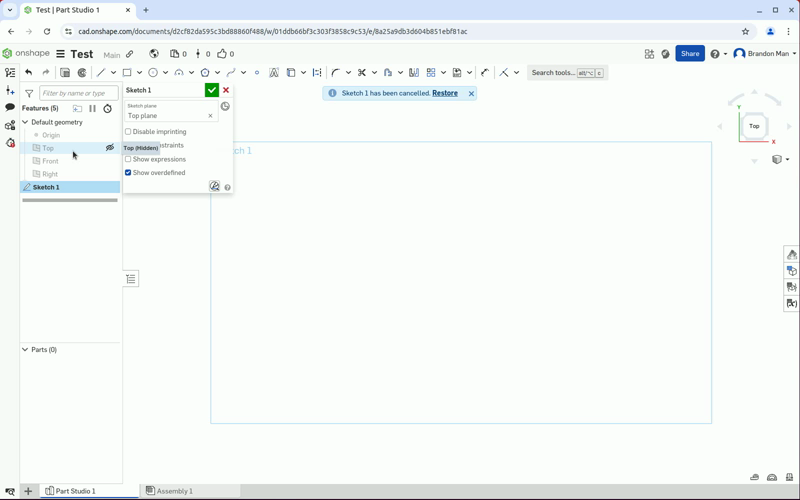
mouse_move(73, 352)
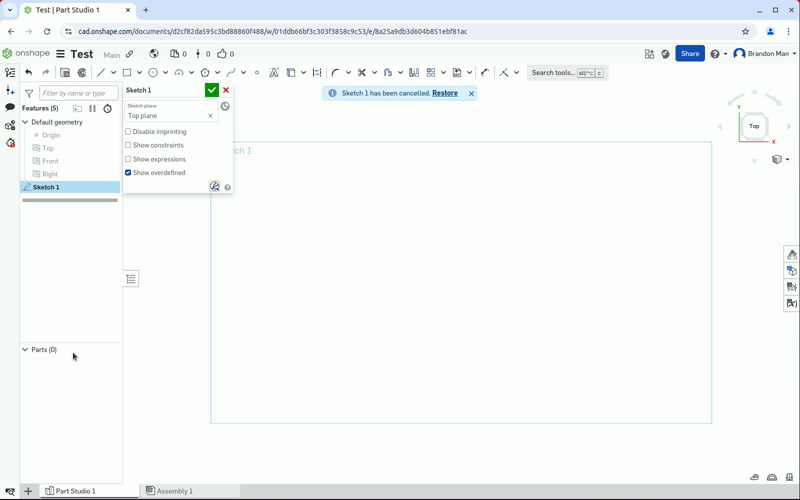
key(y)
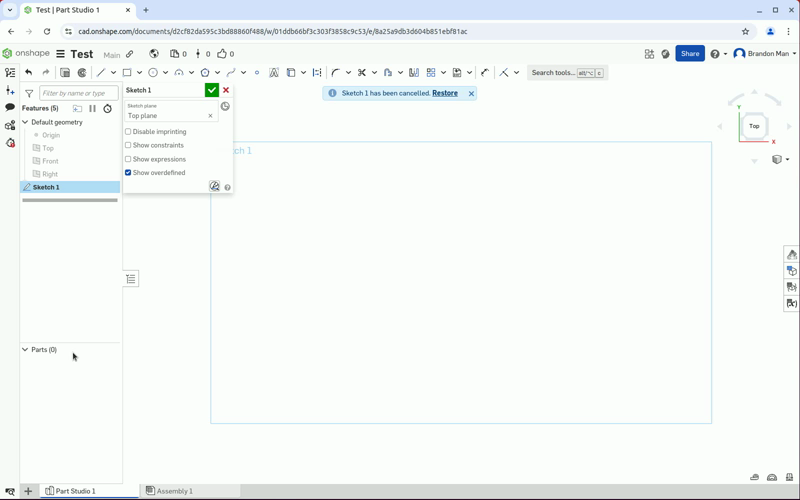
key(c)
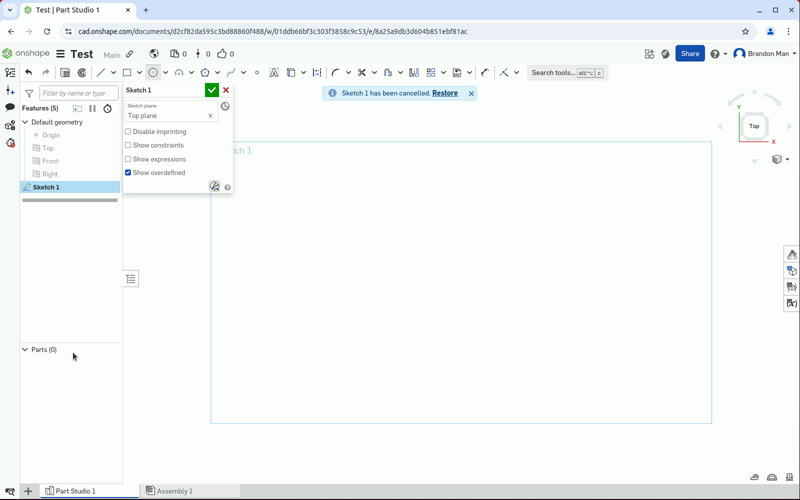
key_down(shift)
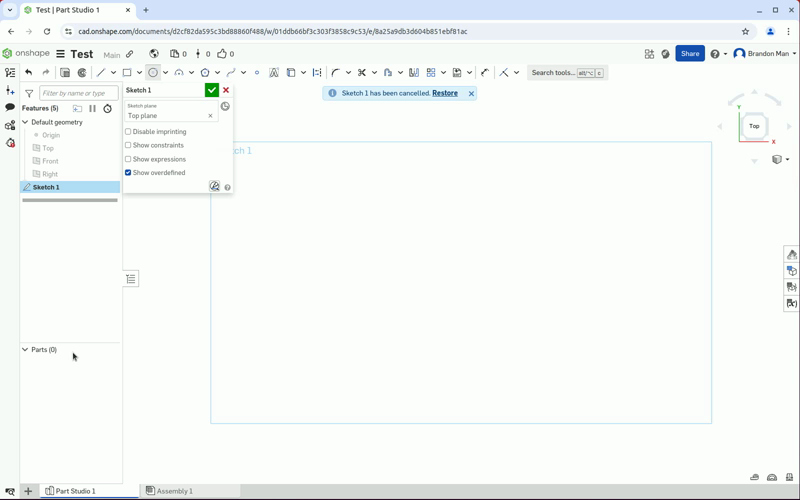
mouse_move(461, 282)
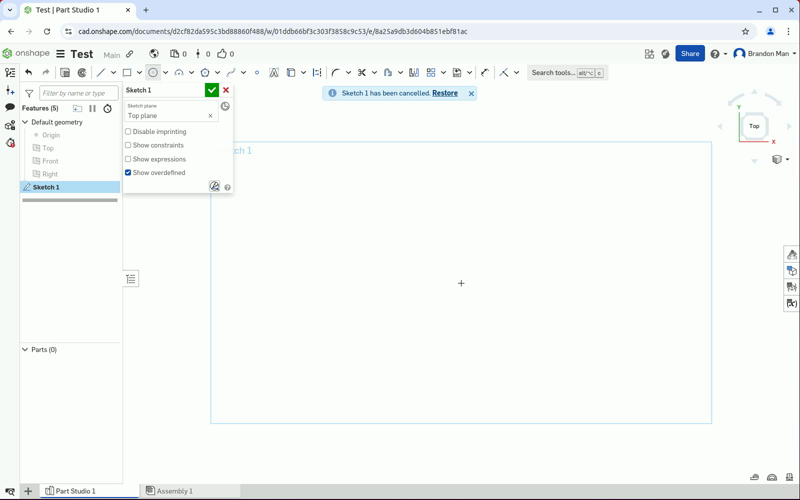
click(461, 282)
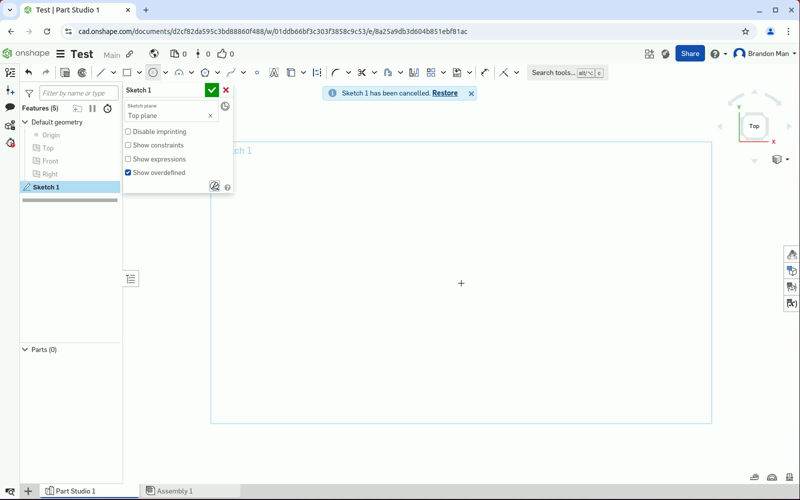
key_up(shift)
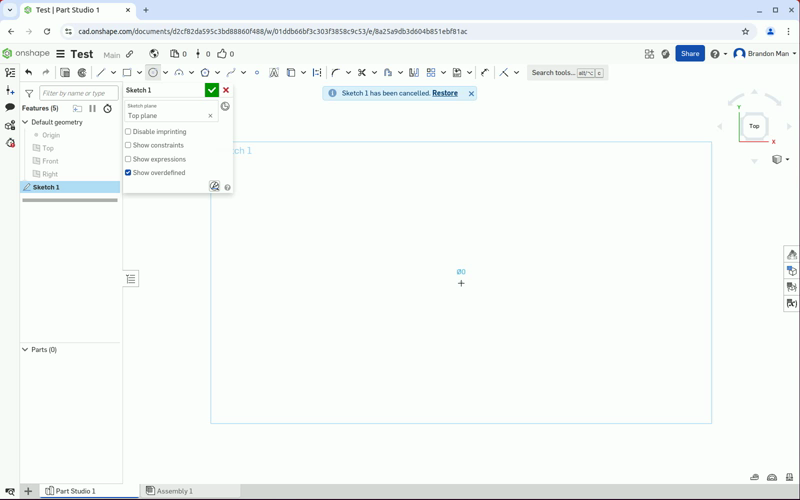
mouse_move(540, 282)
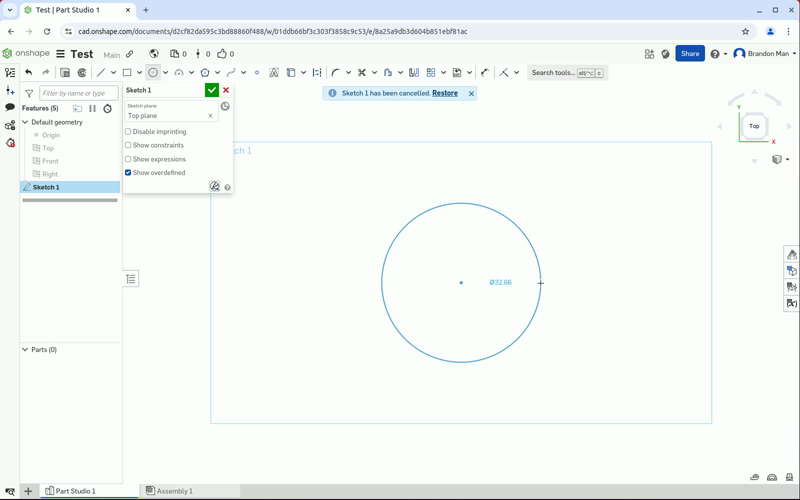
click(540, 282)
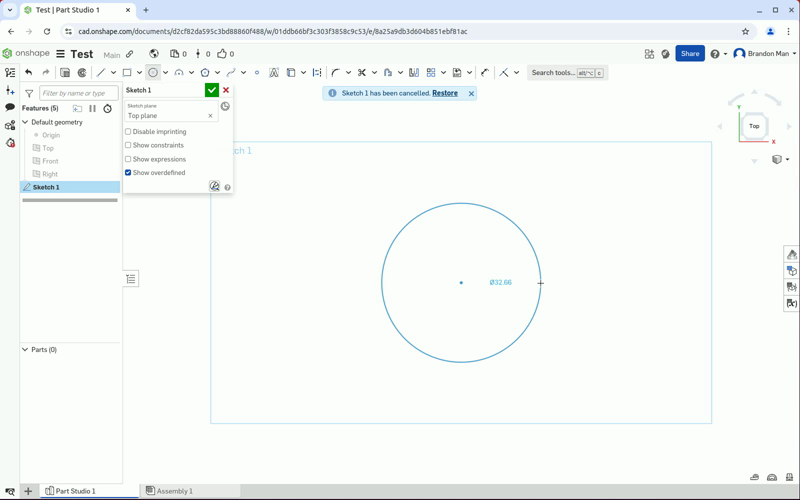
key(esc)
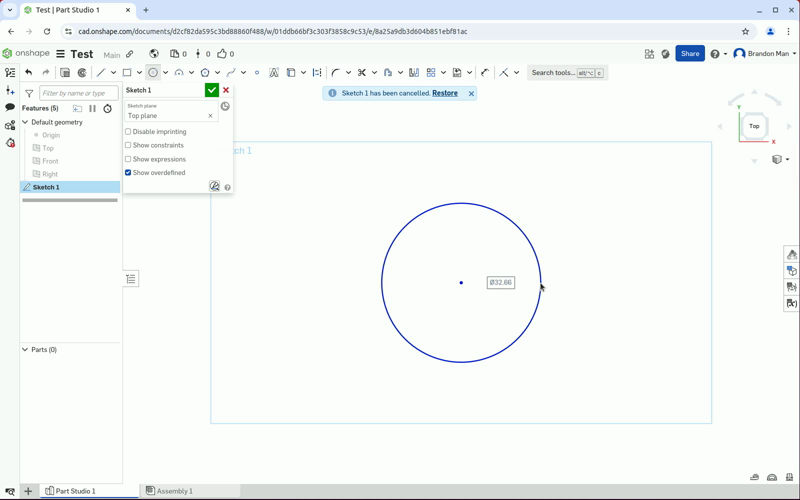
mouse_move(461, 251)
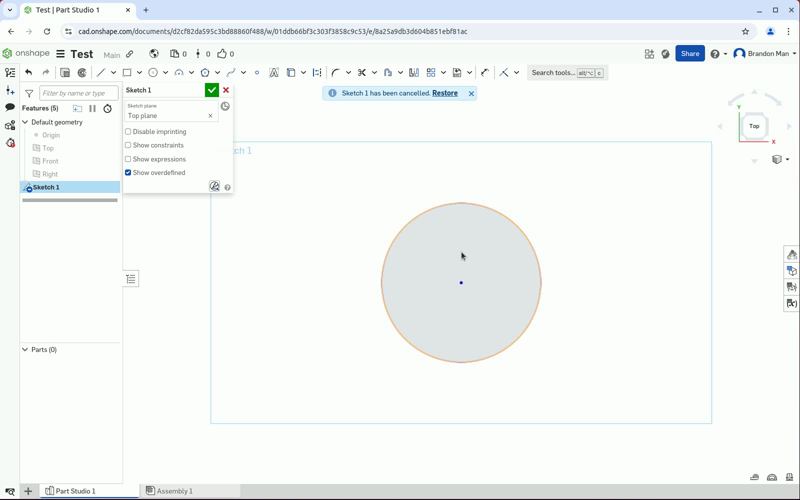
click(461, 251)
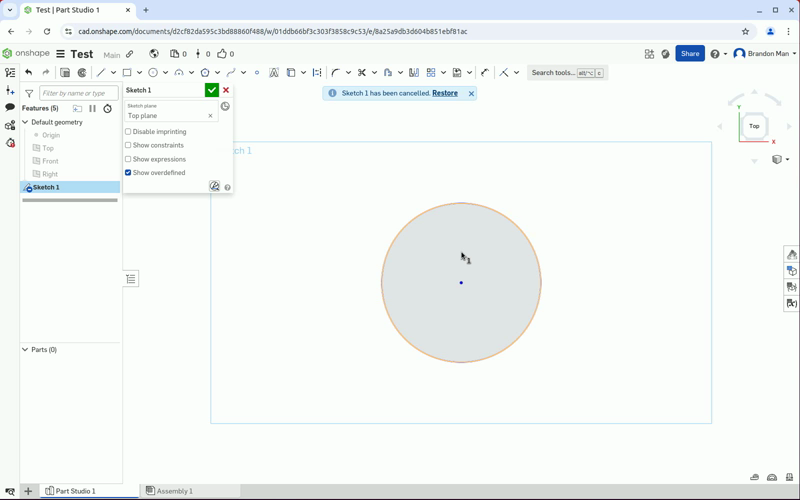
mouse_move(73, 352)
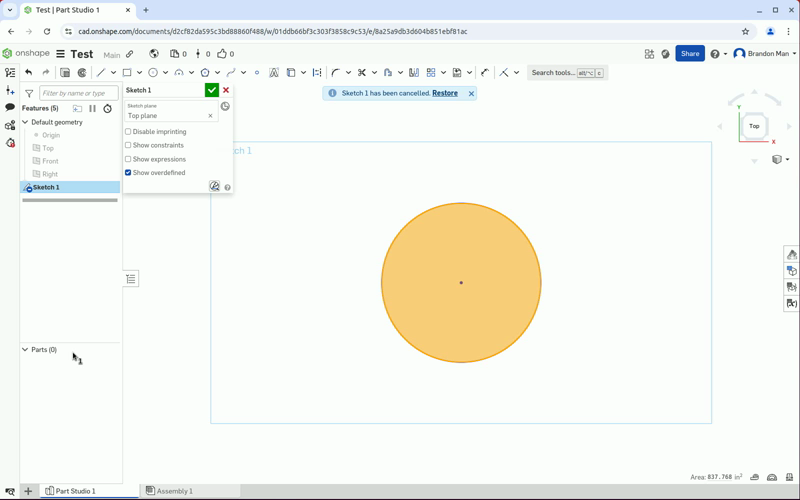
key(shift+y)
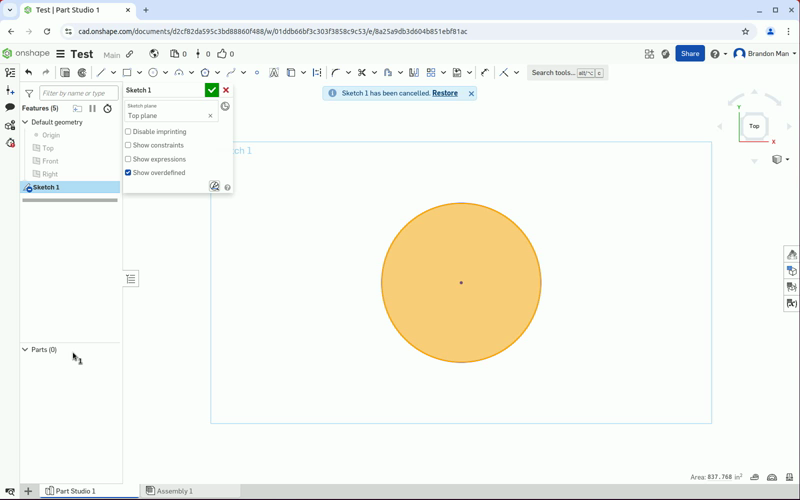
key(shift+e)
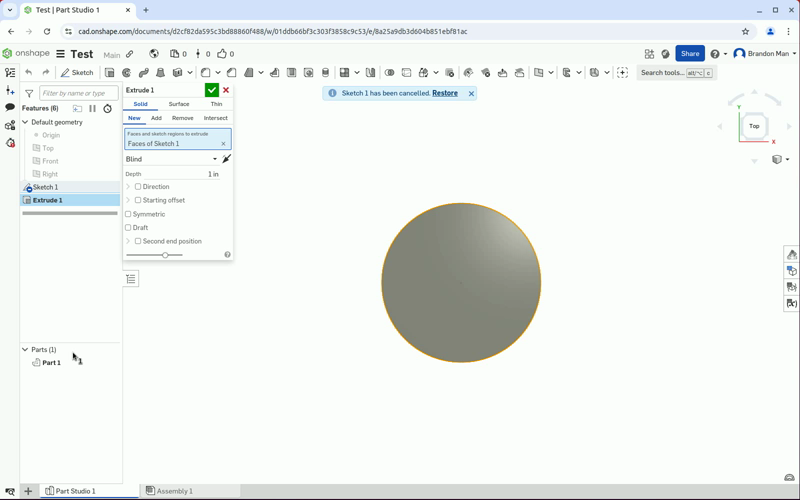
mouse_move(143, 106)
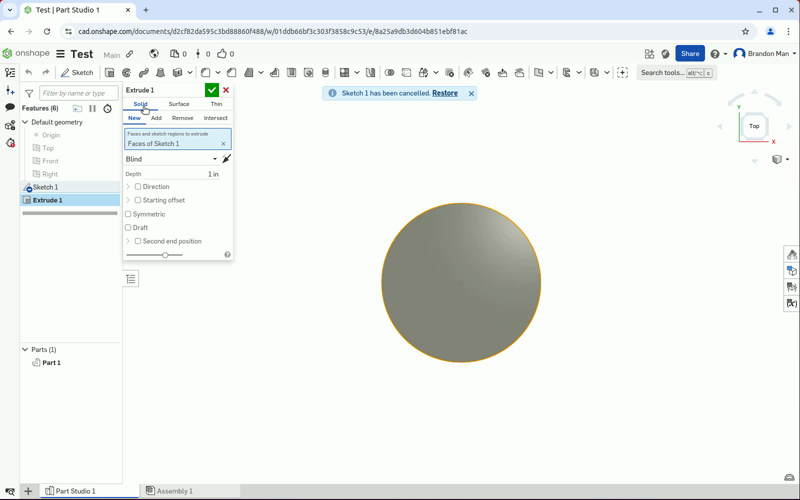
click(143, 106)
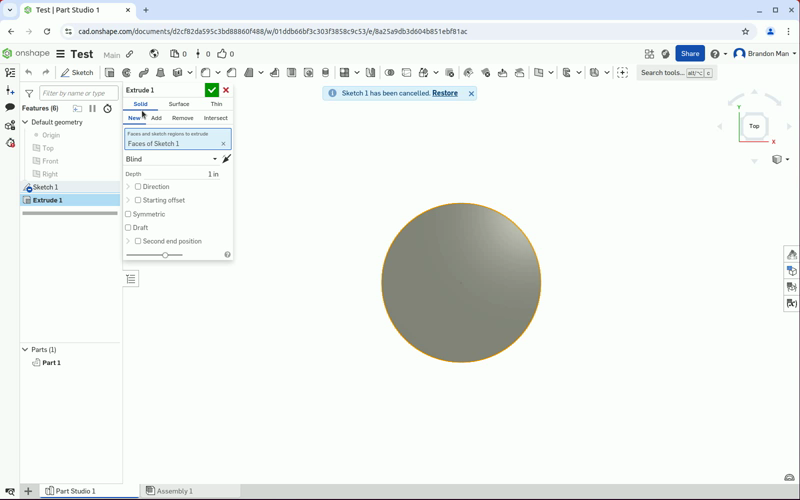
mouse_move(137, 120)
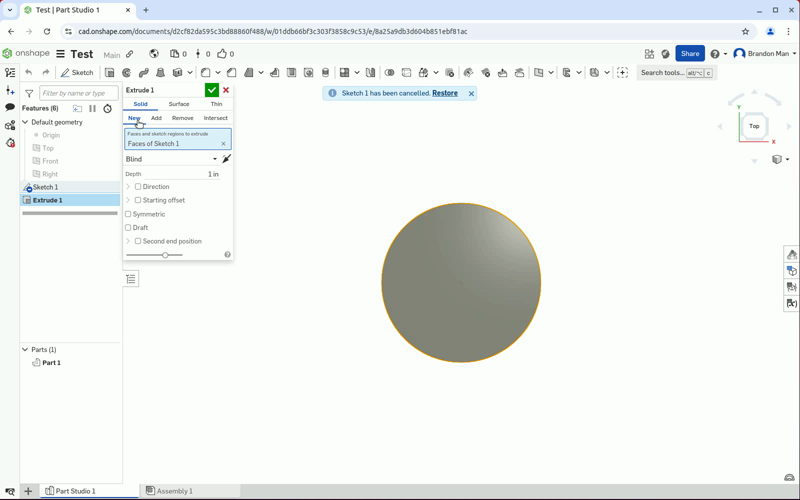
click(137, 120)
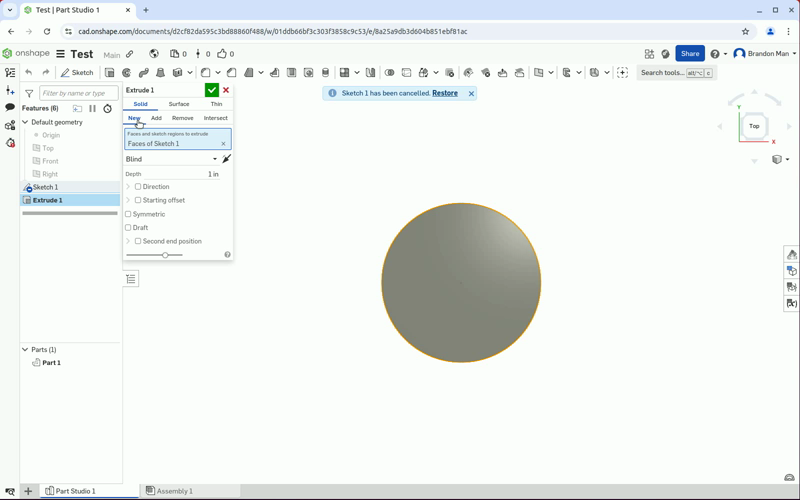
key(tab, 4)
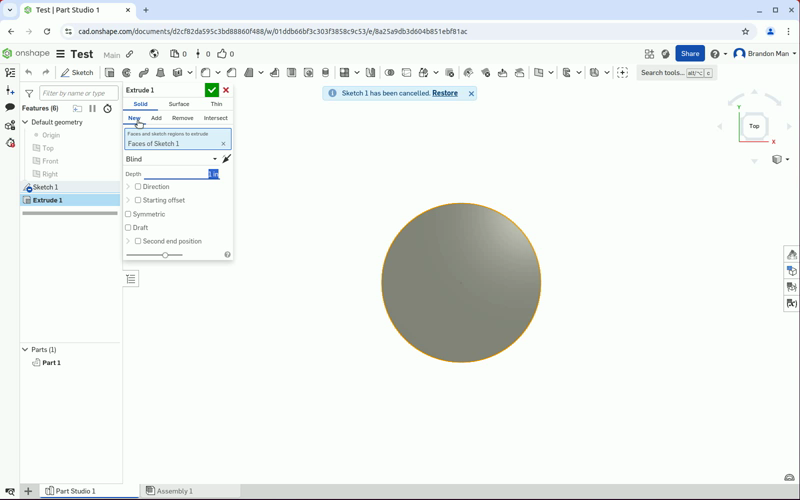
text(23.108)
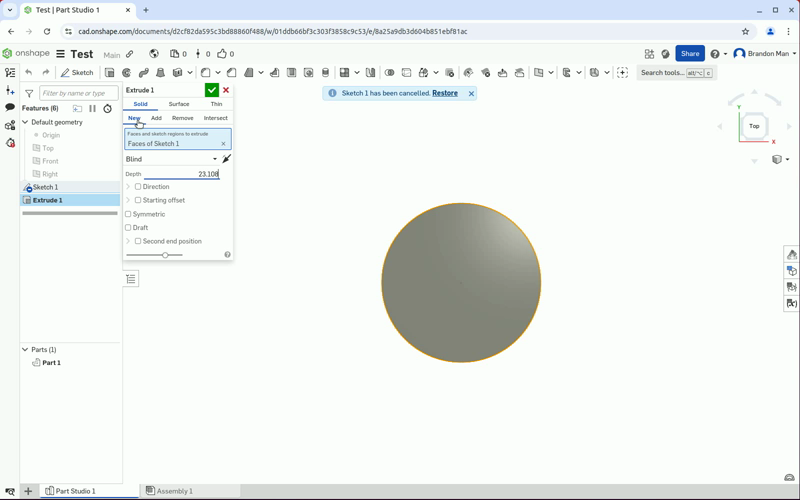
key(enter)
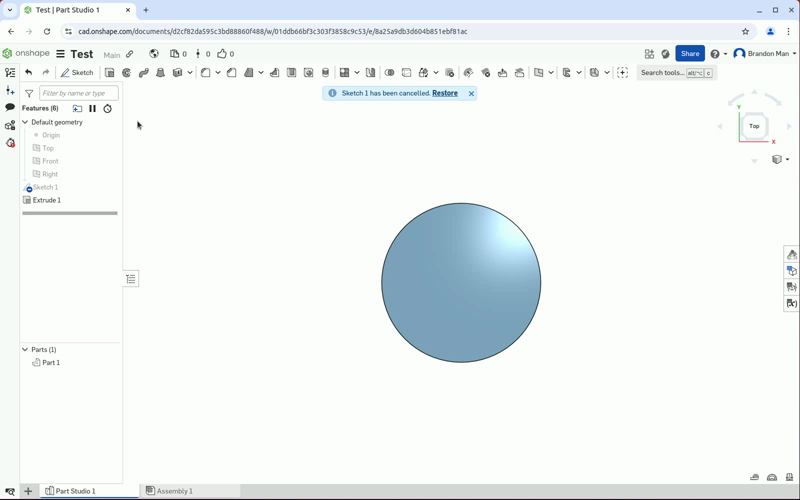
key(shift+h)
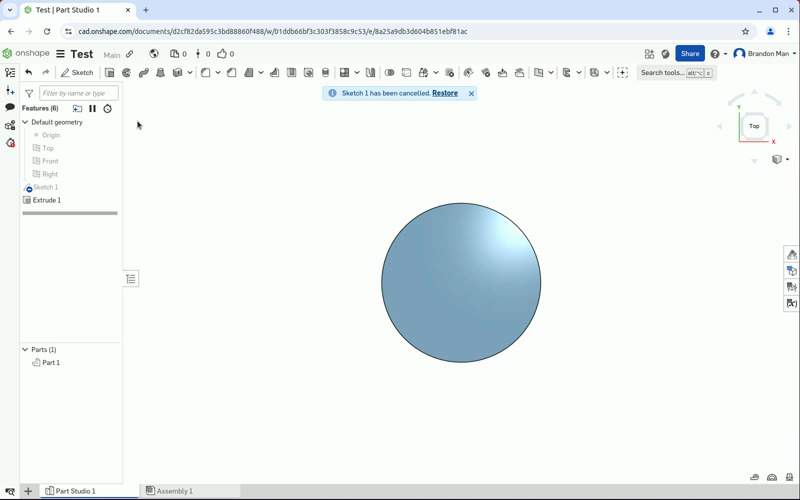
key(shift+h)
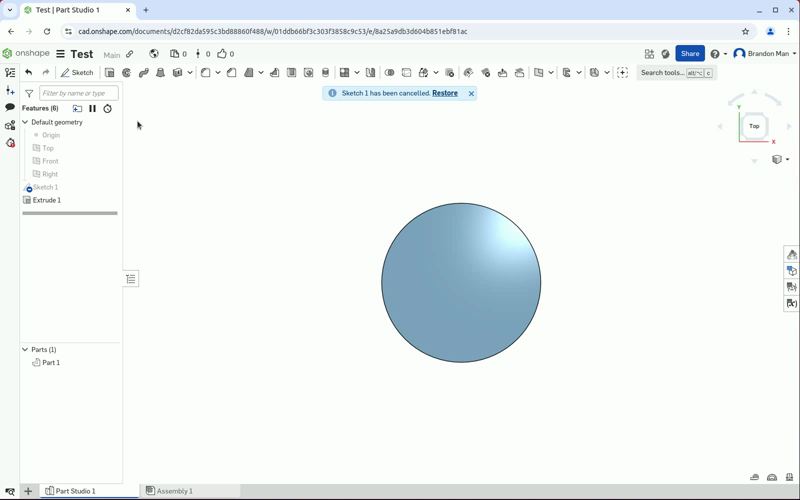
mouse_move(73, 189)
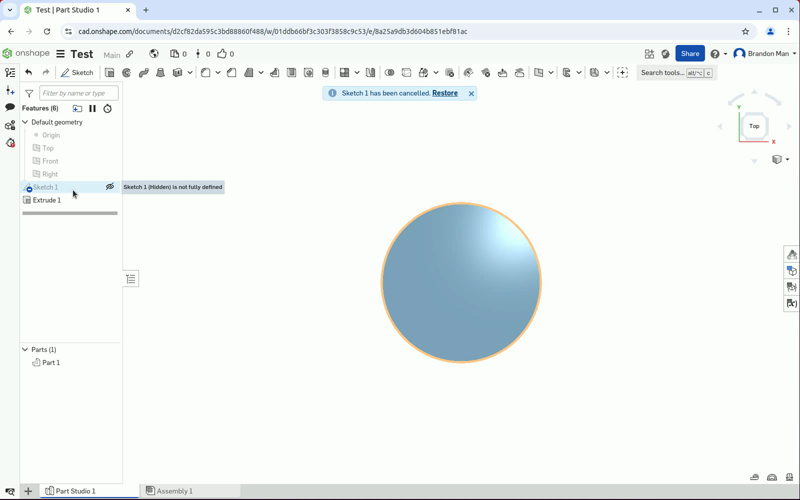
click(73, 189)
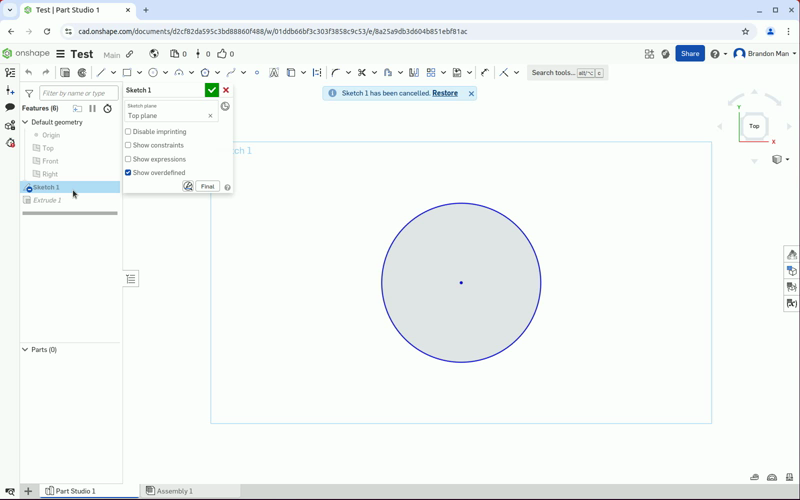
mouse_move(229, 92)
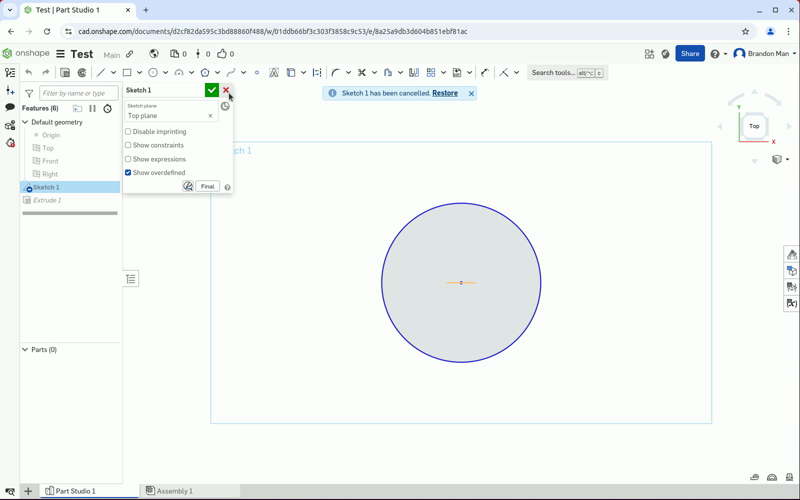
click(229, 92)
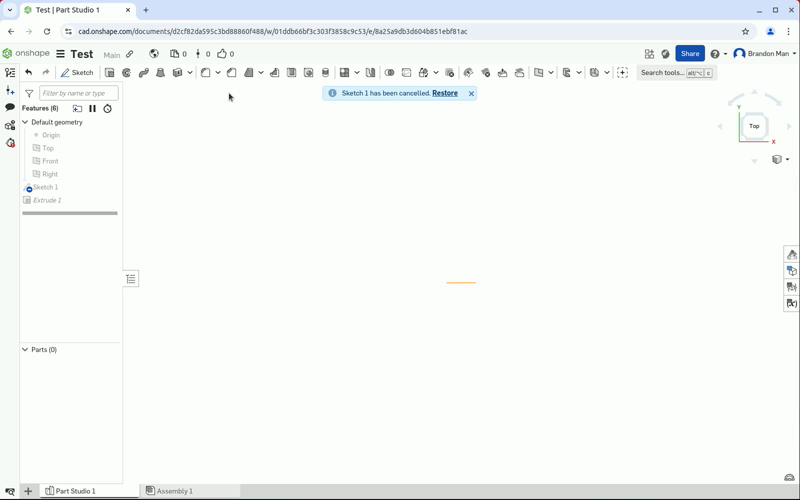
mouse_move(541, 75)
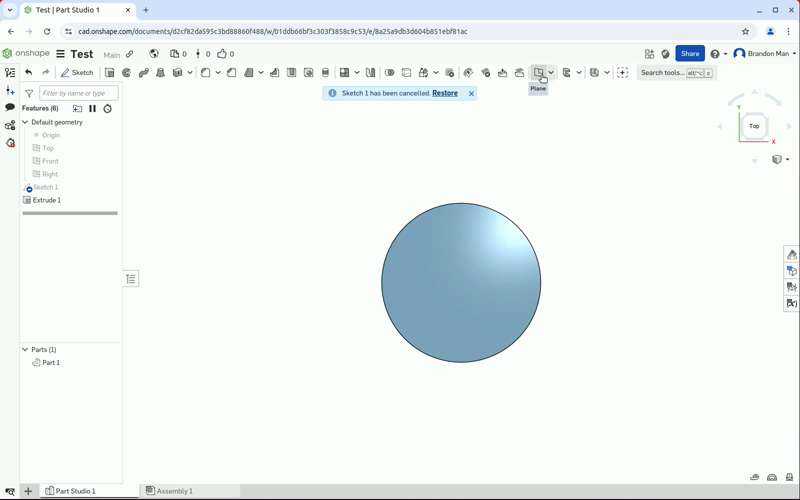
click(541, 75)
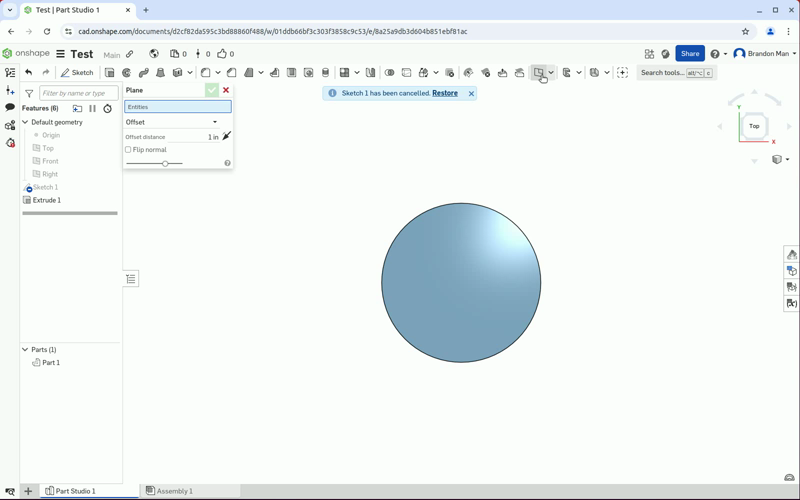
mouse_move(73, 150)
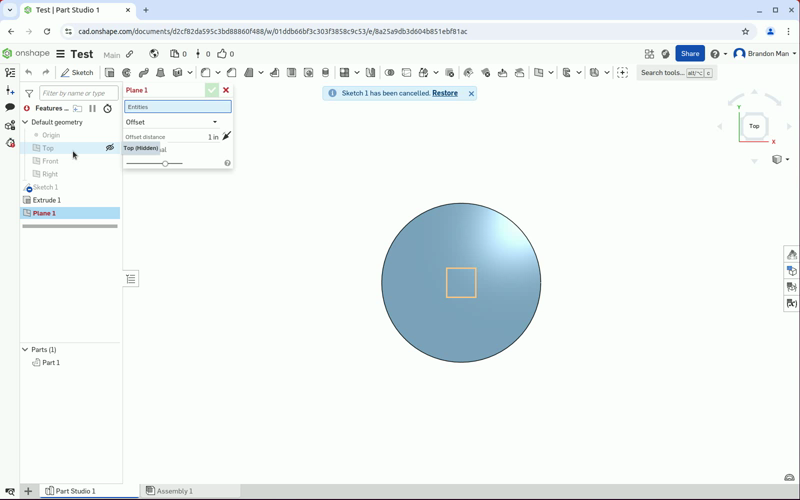
click(73, 150)
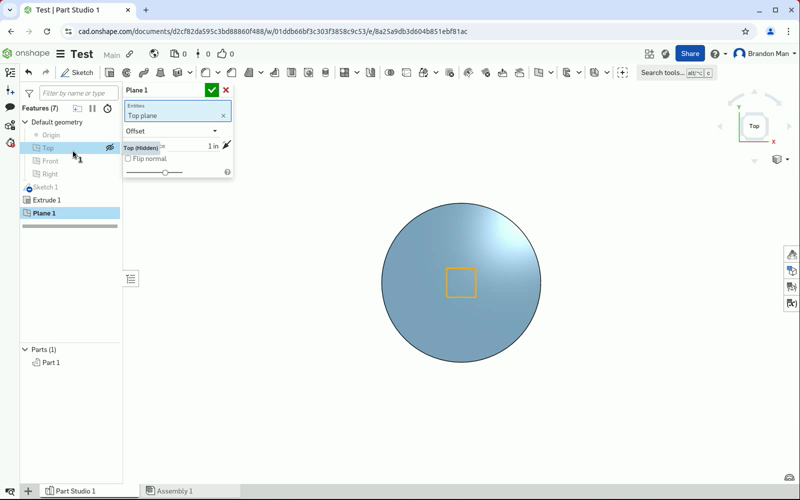
key(tab, 2)
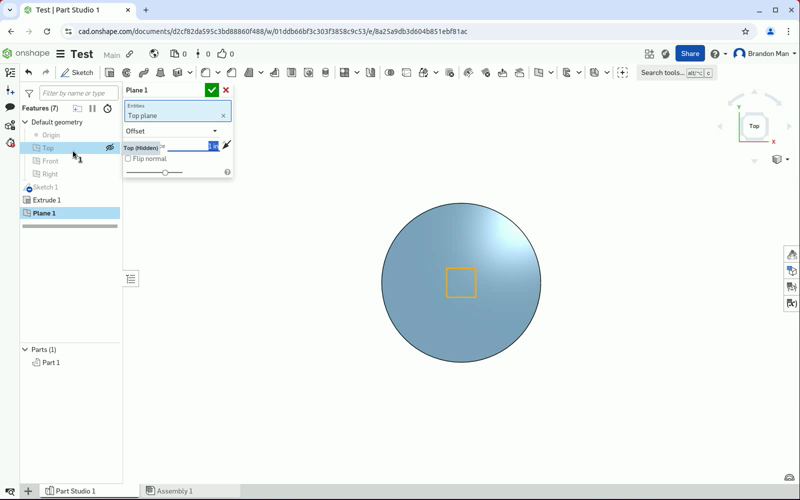
text(23.108)
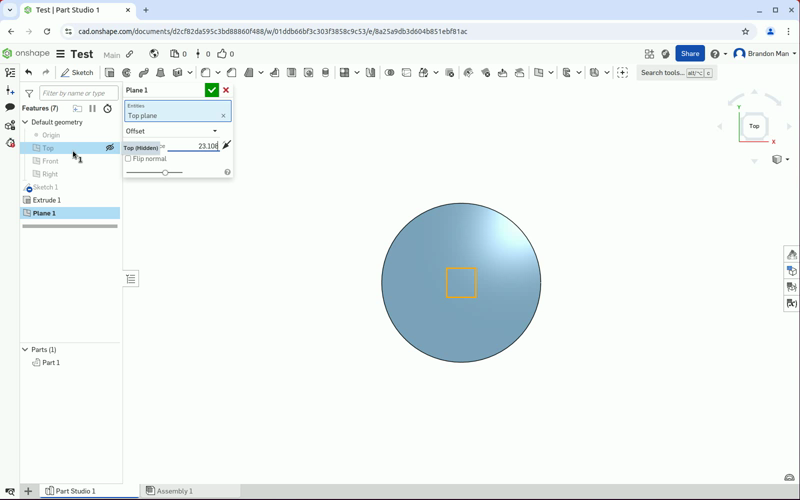
key(enter, 2)
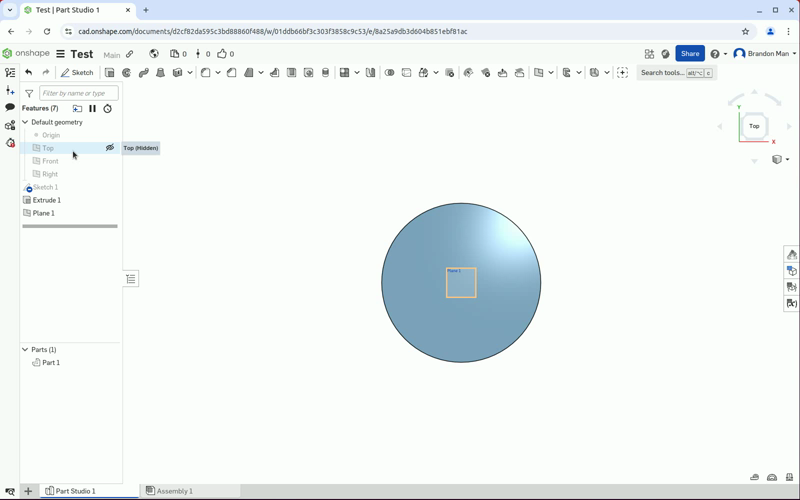
key(shift+s)
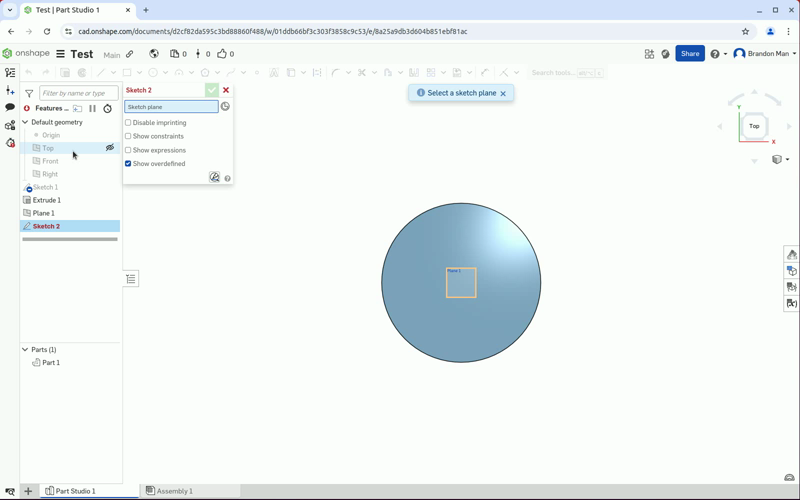
mouse_move(73, 215)
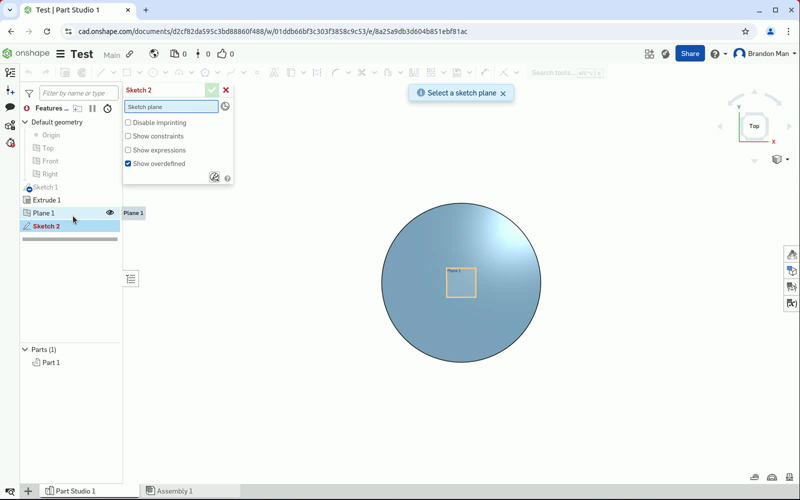
click(73, 215)
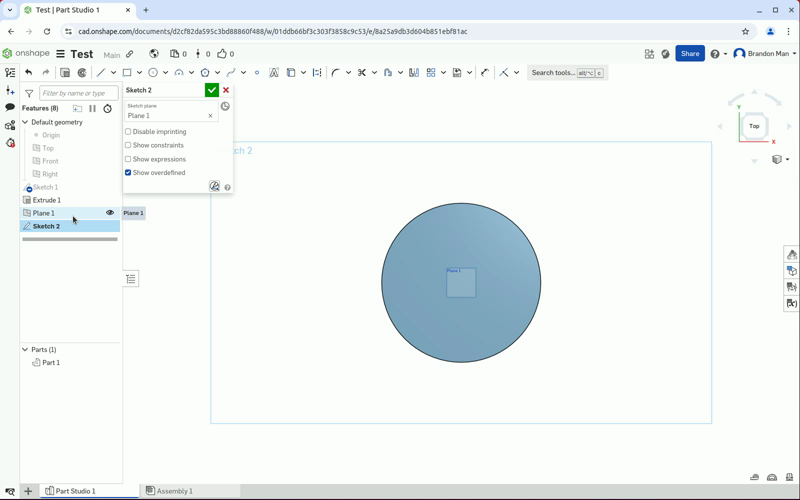
mouse_move(73, 352)
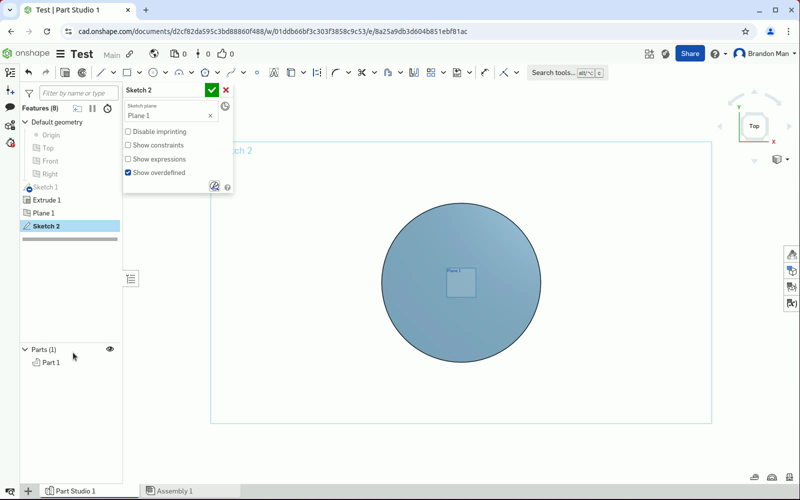
key(y)
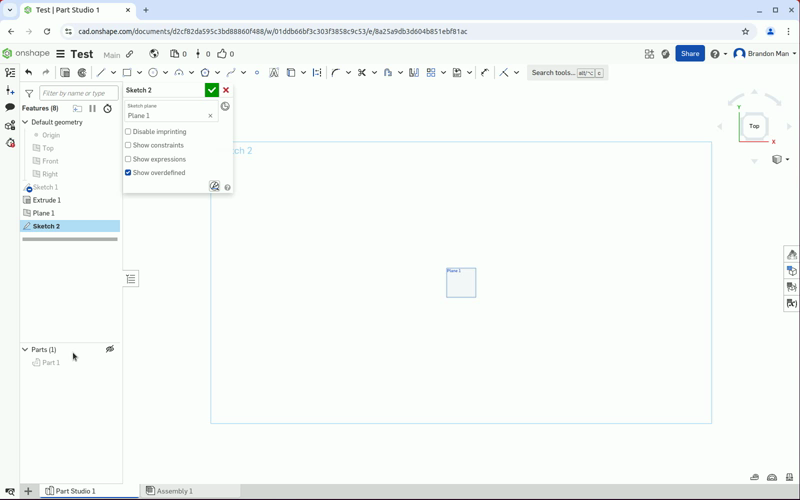
key(l)
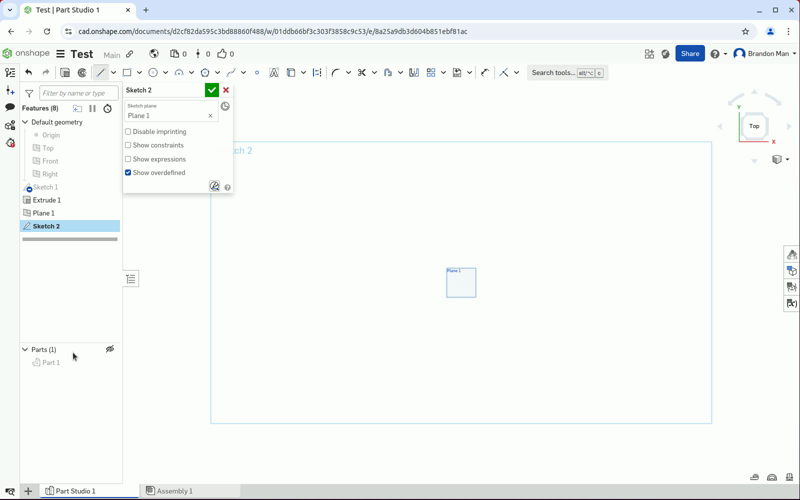
key_down(shift)
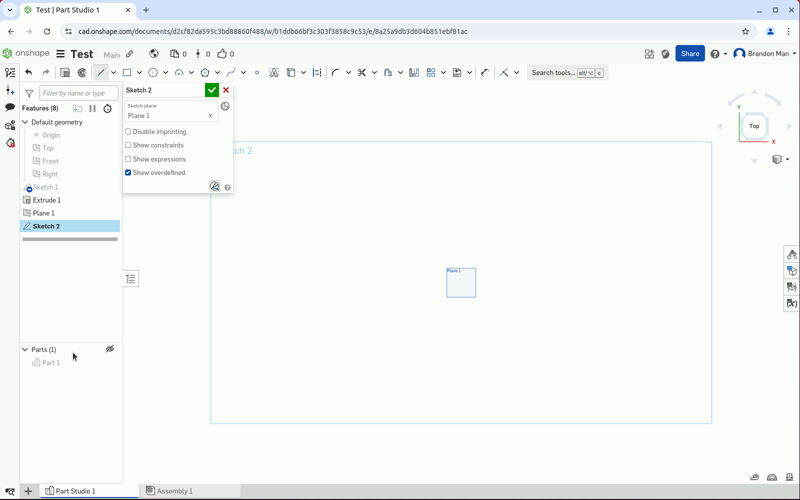
mouse_move(434, 319)
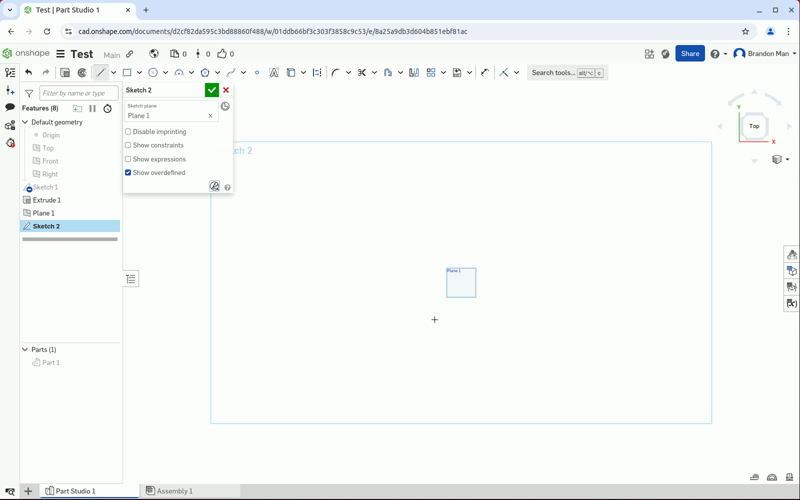
click(434, 319)
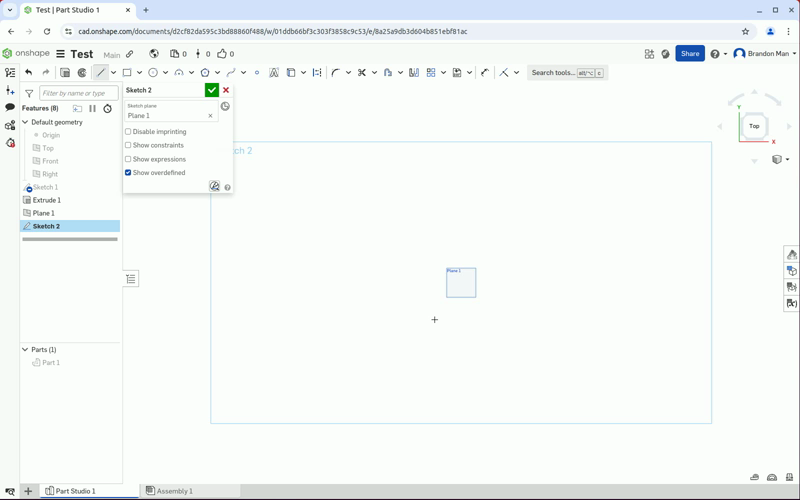
key_up(shift)
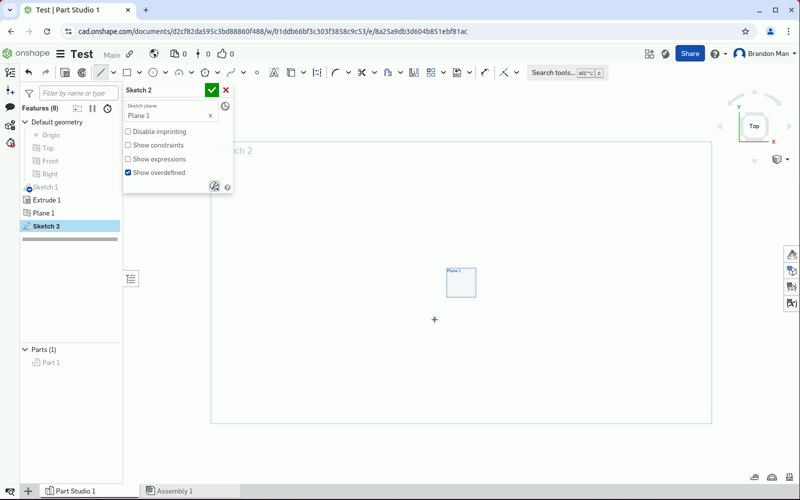
key_down(shift)
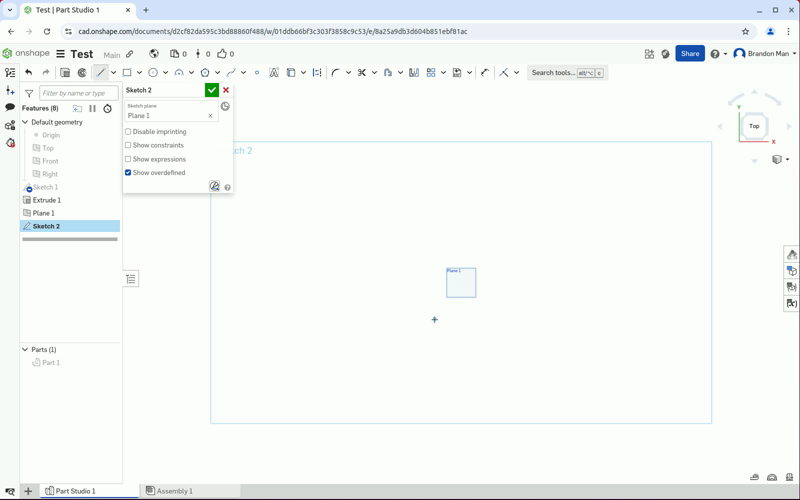
mouse_move(464, 319)
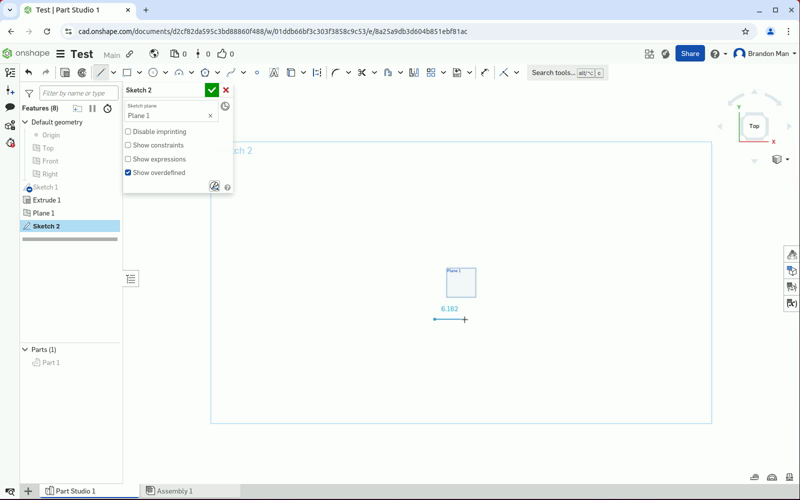
mouse_move(486, 319)
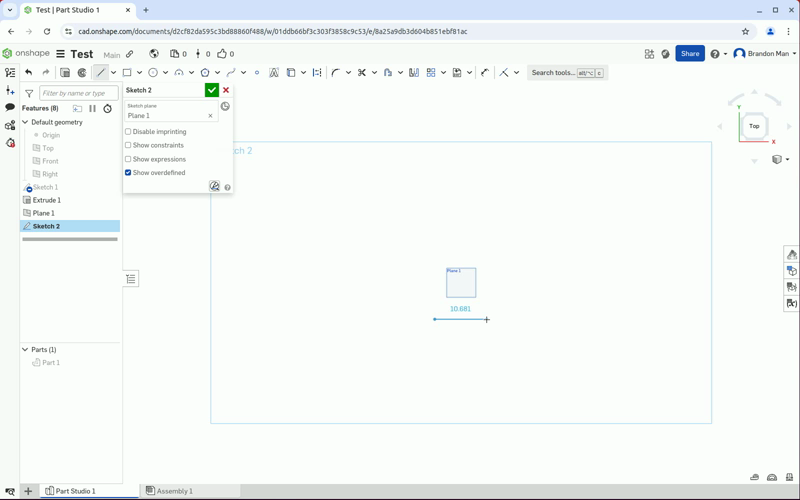
click(486, 319)
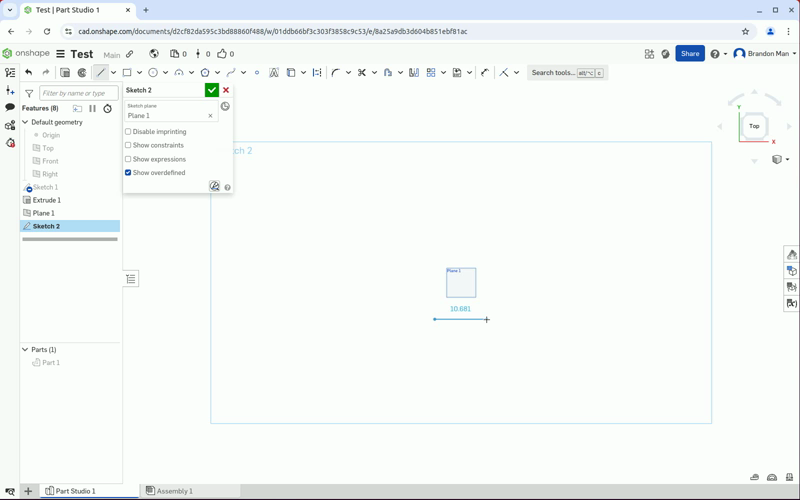
key_up(shift)
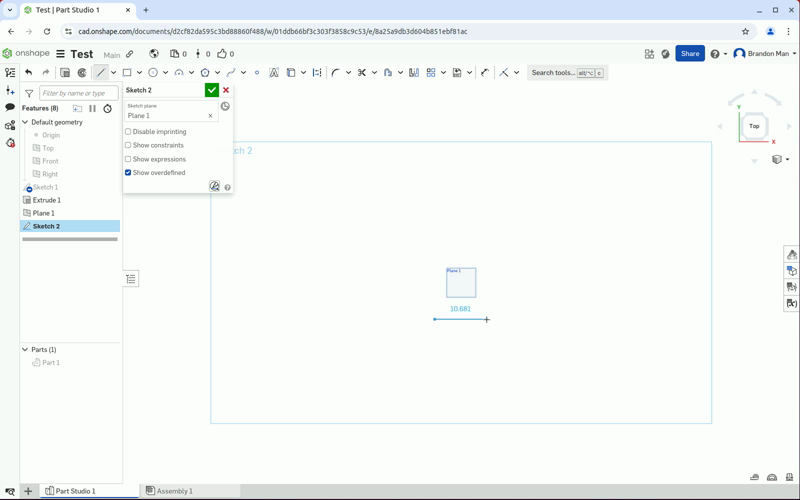
key_down(shift)
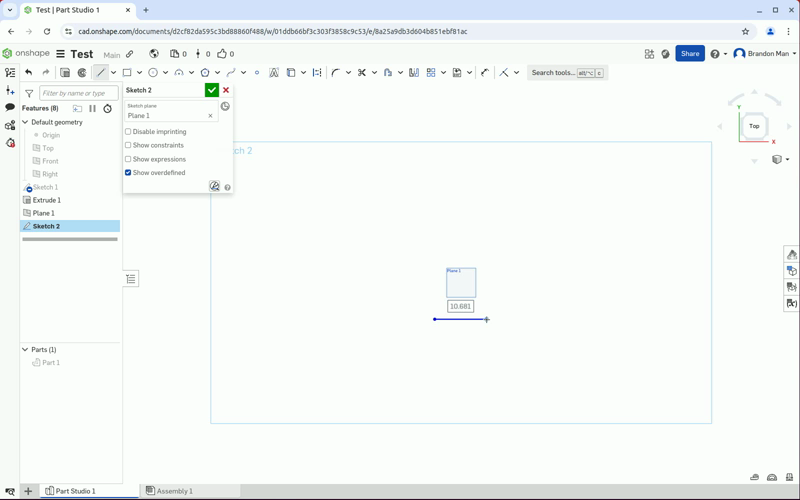
mouse_move(486, 245)
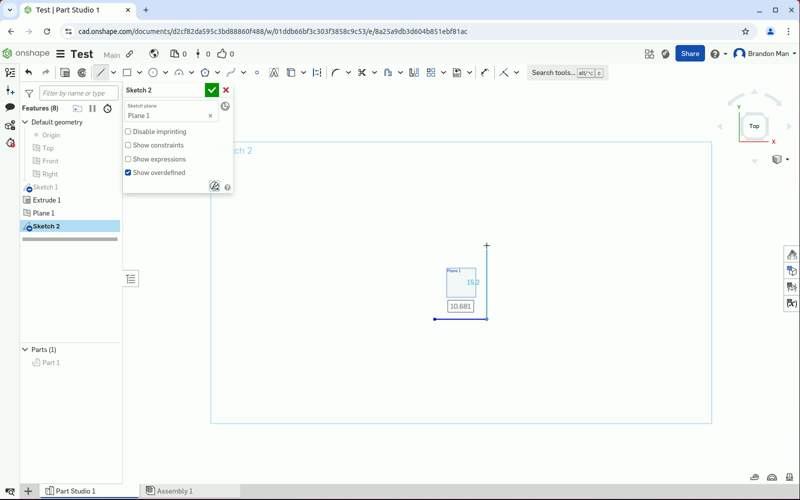
click(486, 245)
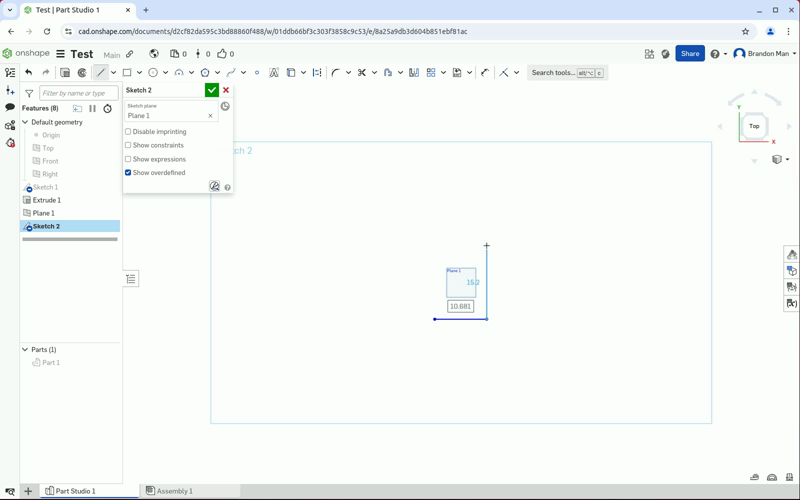
key_up(shift)
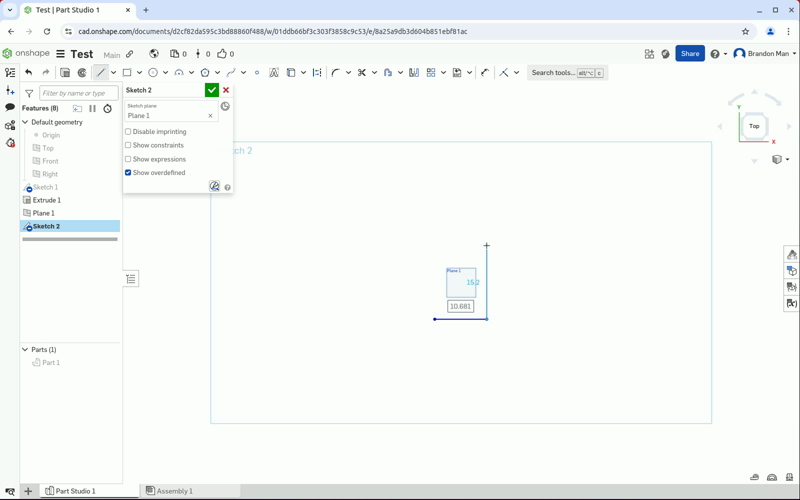
key_down(shift)
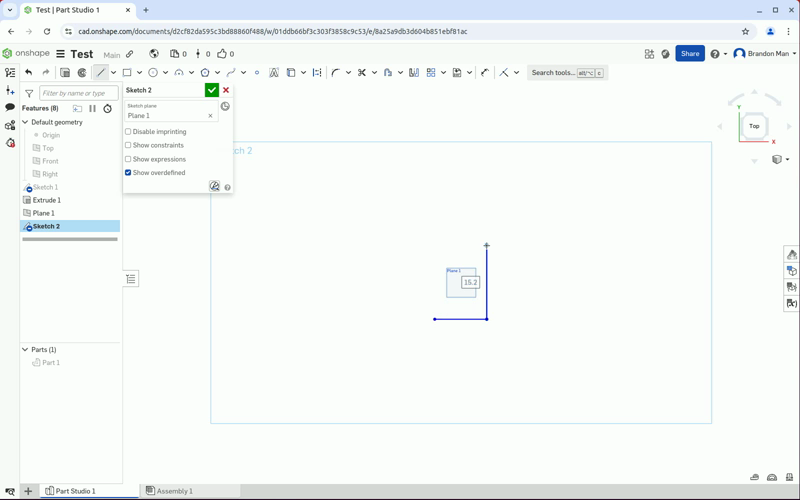
mouse_move(516, 245)
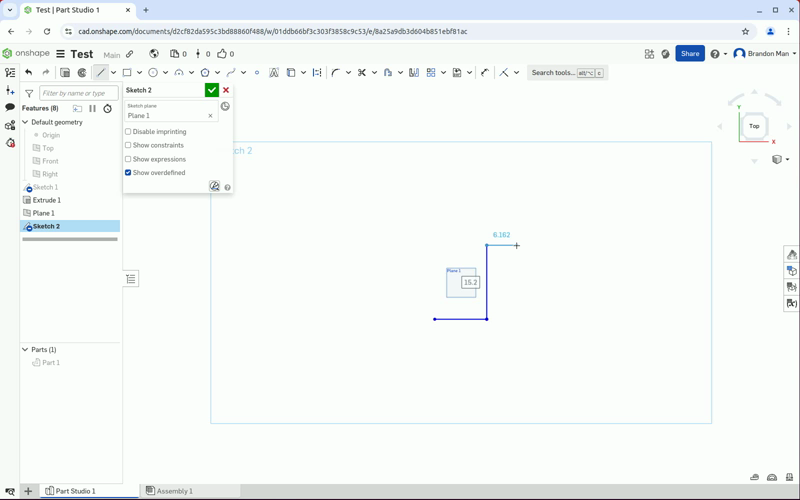
mouse_move(434, 245)
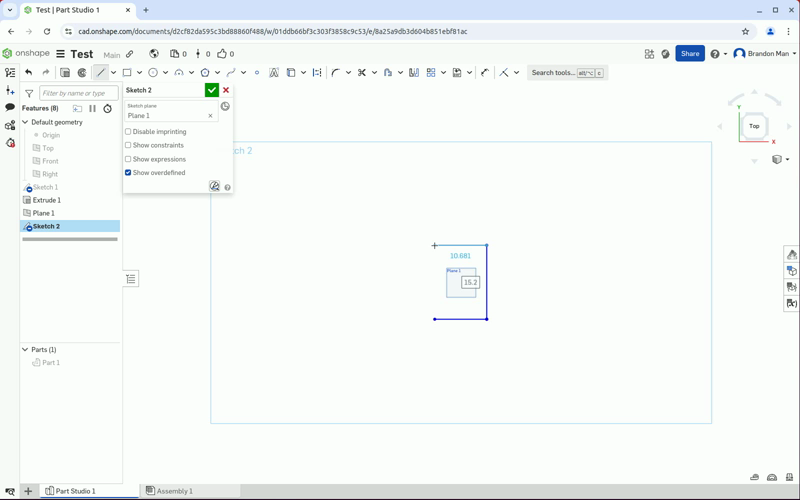
click(434, 245)
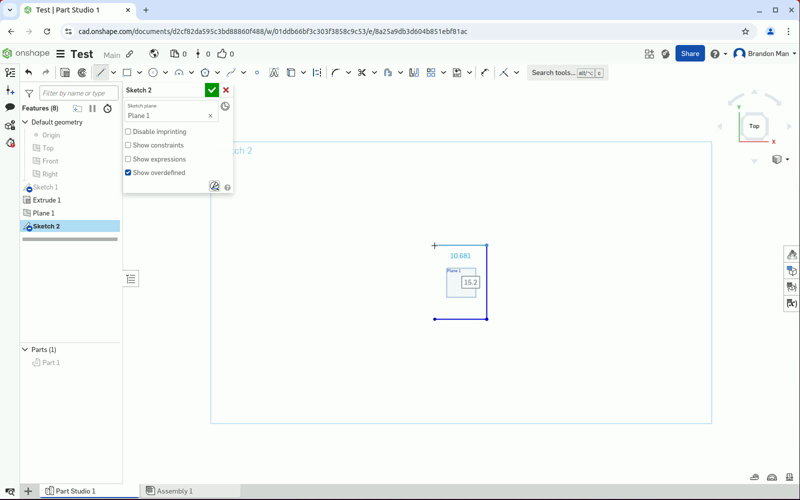
key_up(shift)
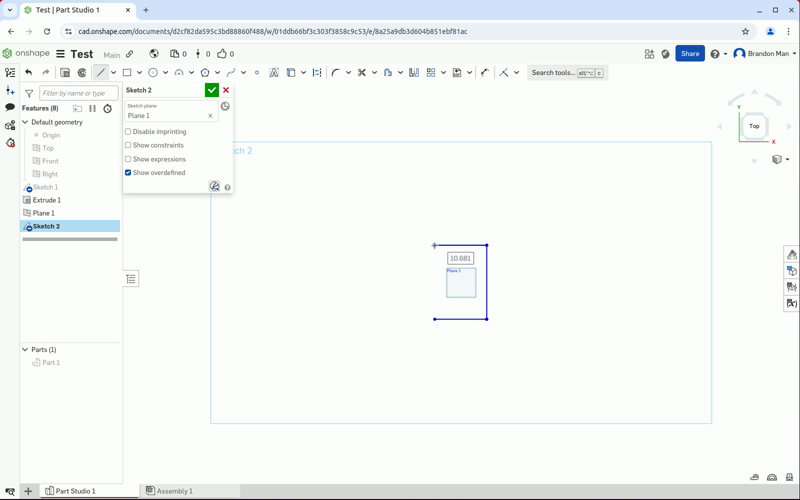
key_down(shift)
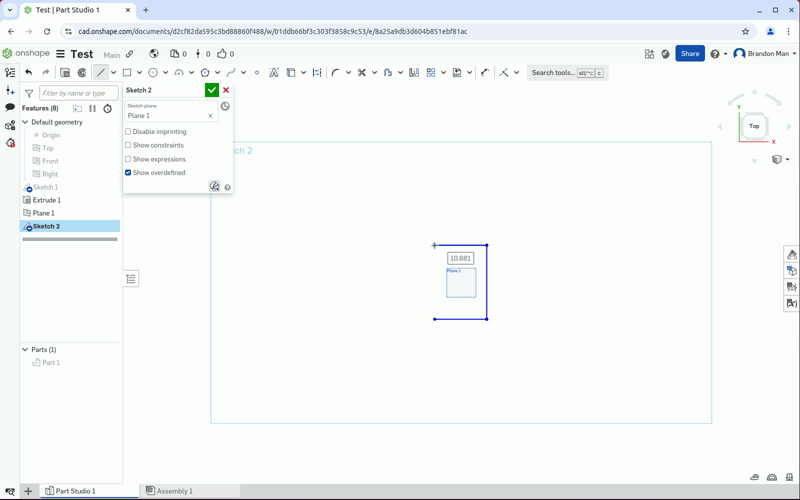
mouse_move(434, 319)
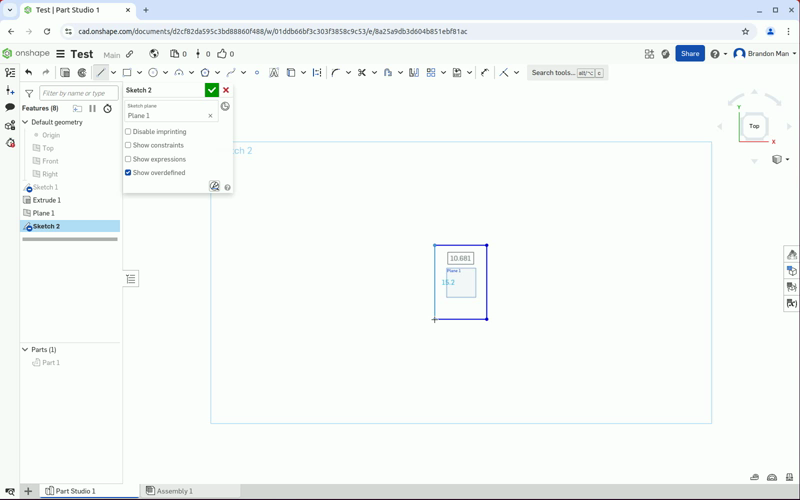
key_up(shift)
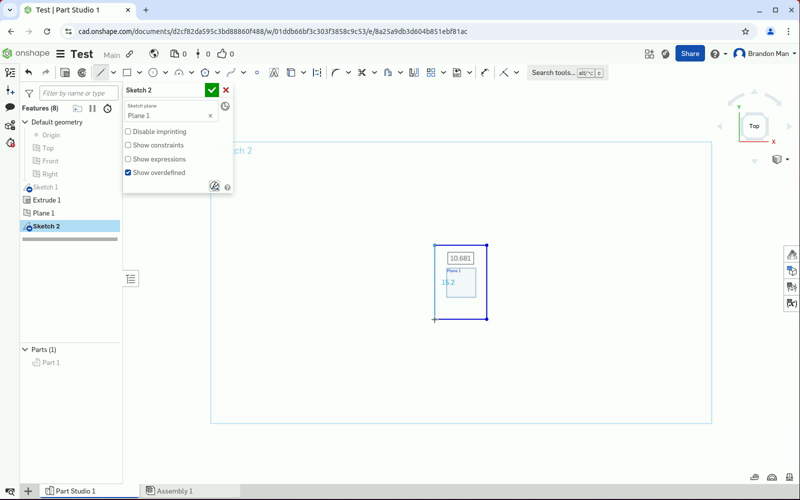
click(434, 319)
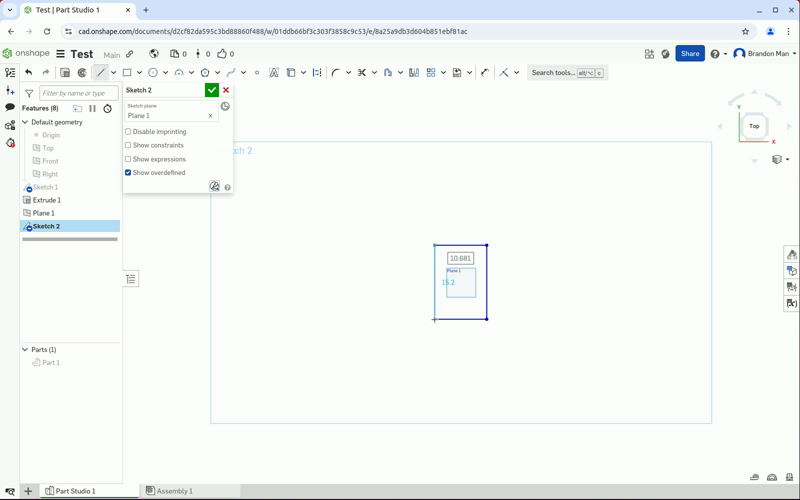
key(esc)
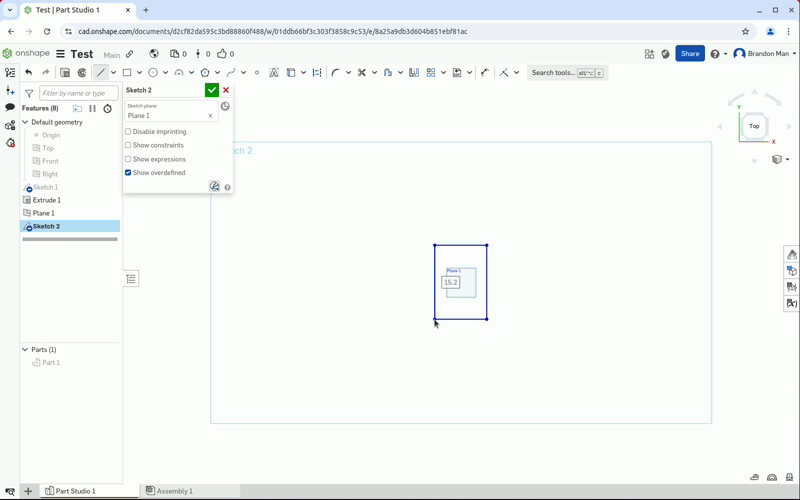
mouse_move(444, 249)
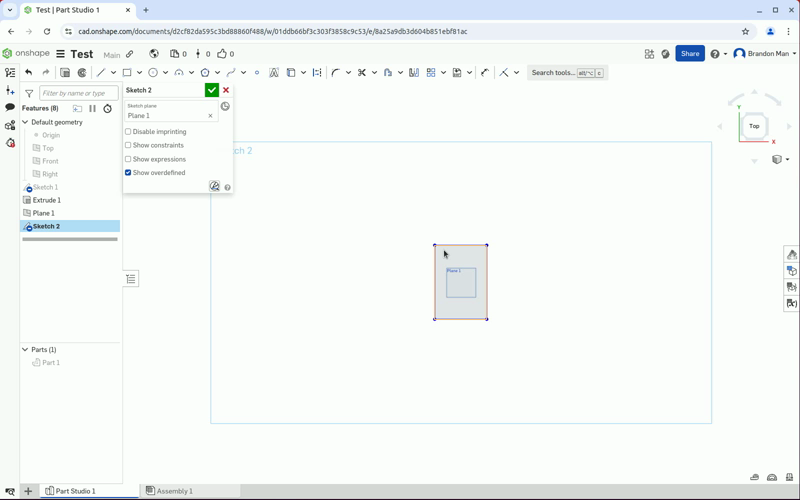
click(444, 249)
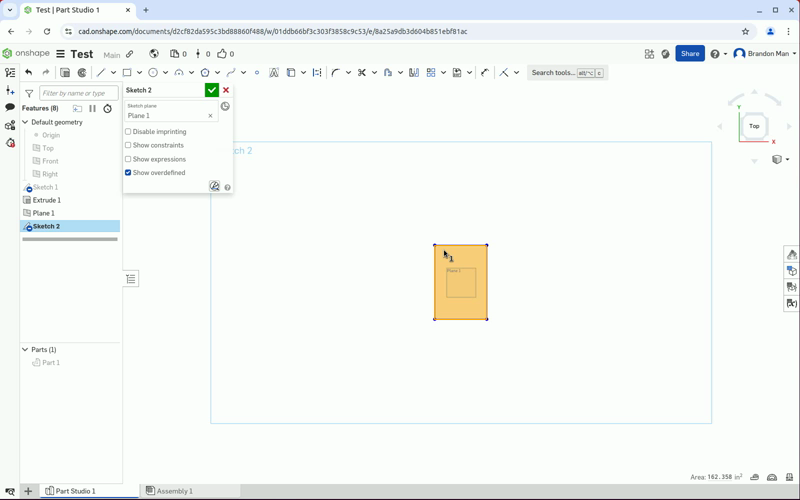
mouse_move(73, 352)
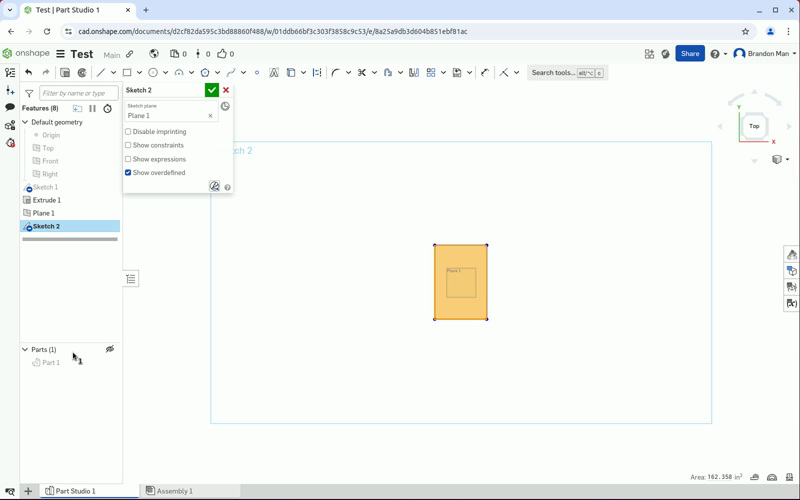
key(shift+y)
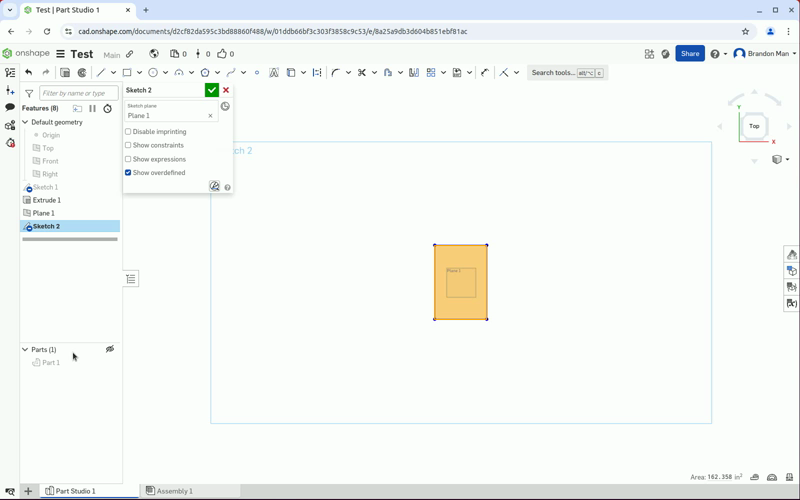
key(shift+e)
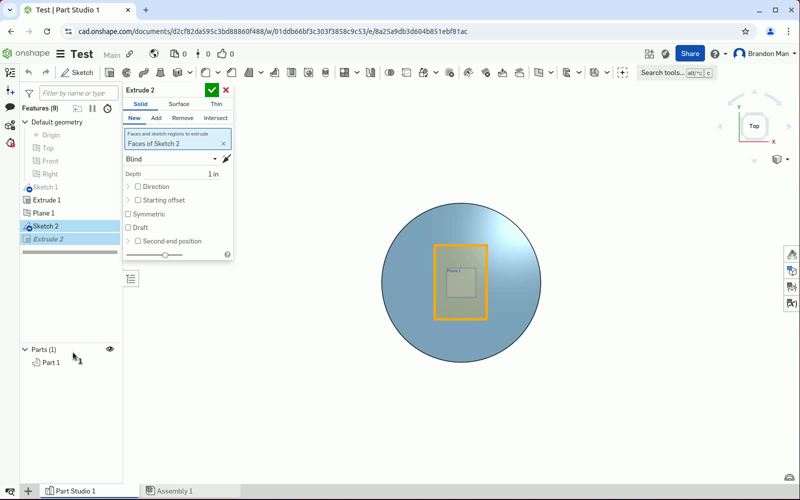
mouse_move(143, 106)
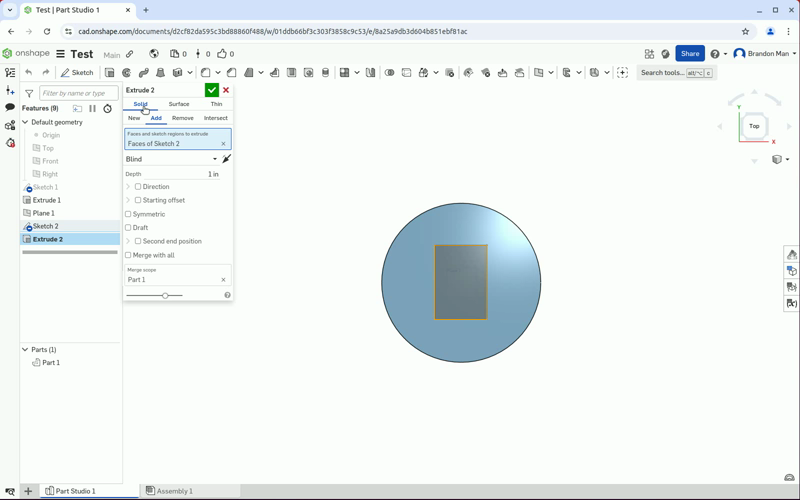
click(143, 106)
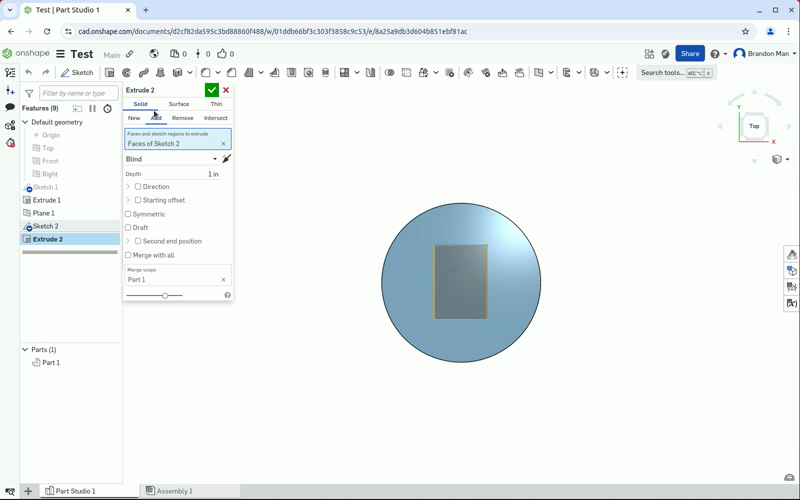
mouse_move(186, 120)
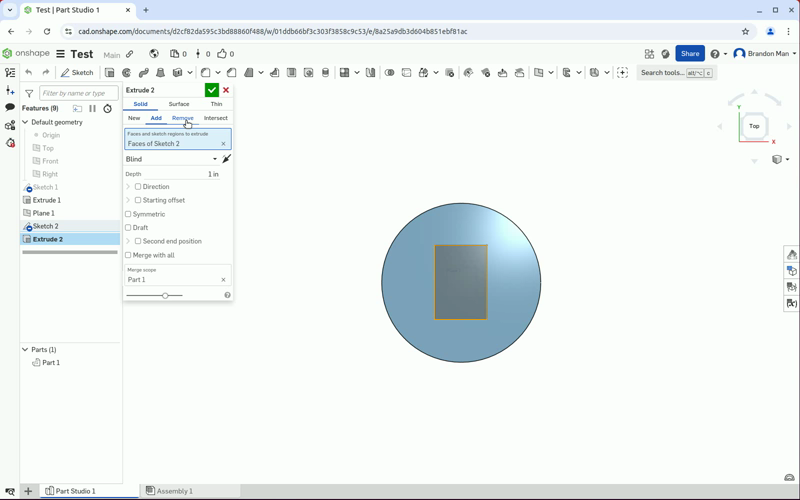
click(186, 120)
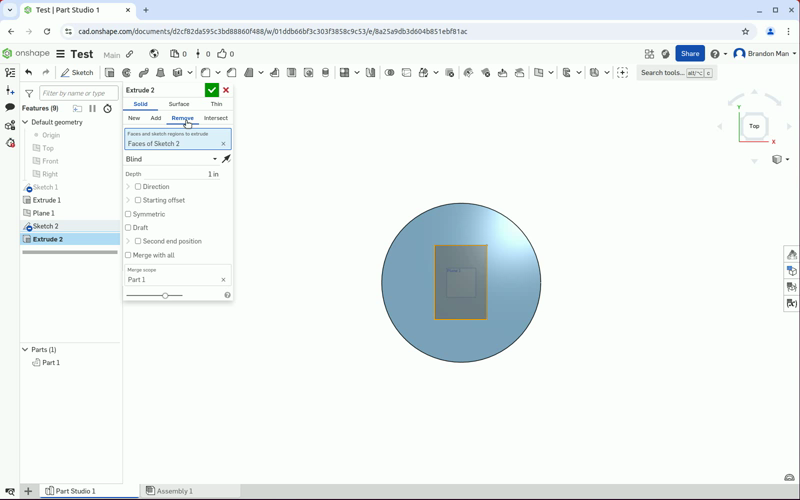
key(tab, 4)
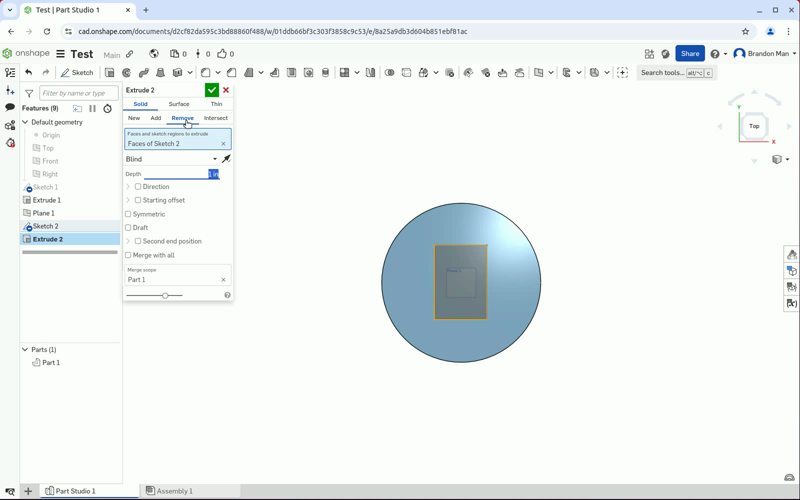
text(13.961)
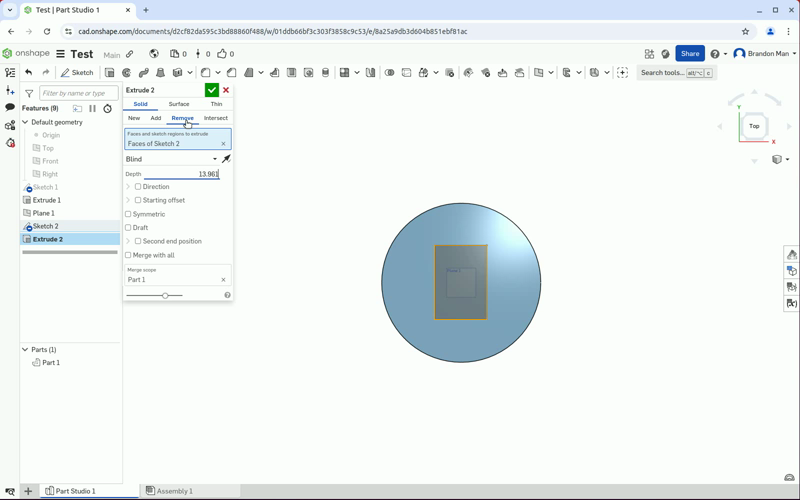
key(tab, 6)
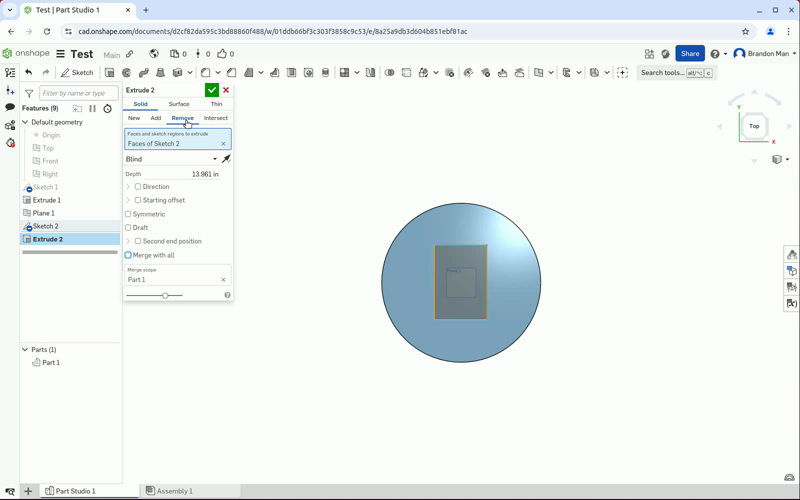
key(space)
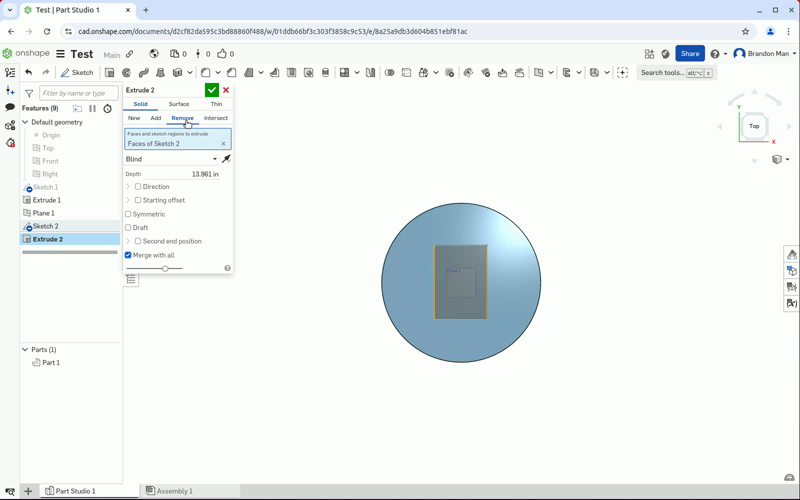
key(enter)
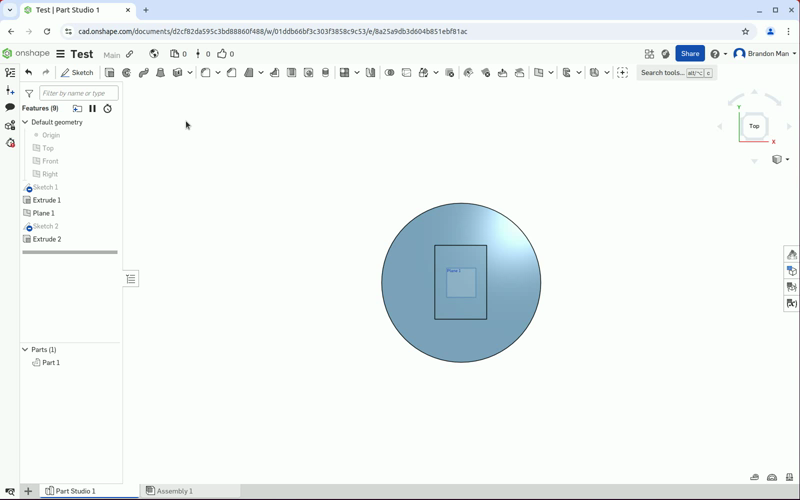
key(shift+h)
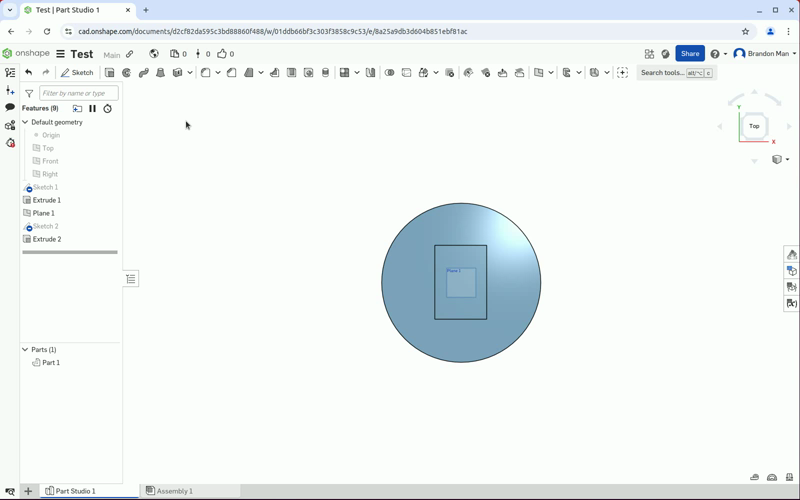
key(shift+h)
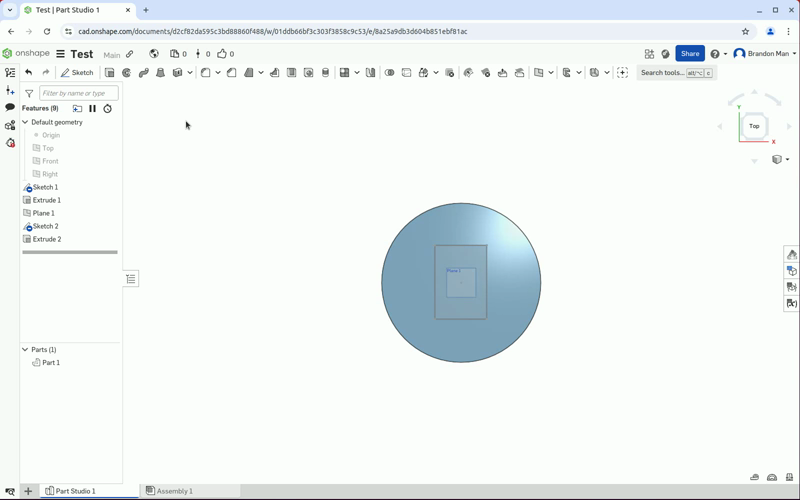
key(shift+7)
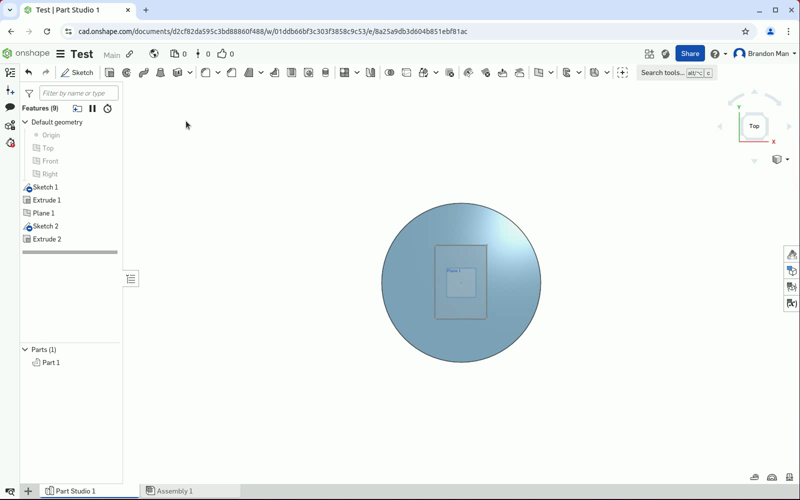
key(up, 3)
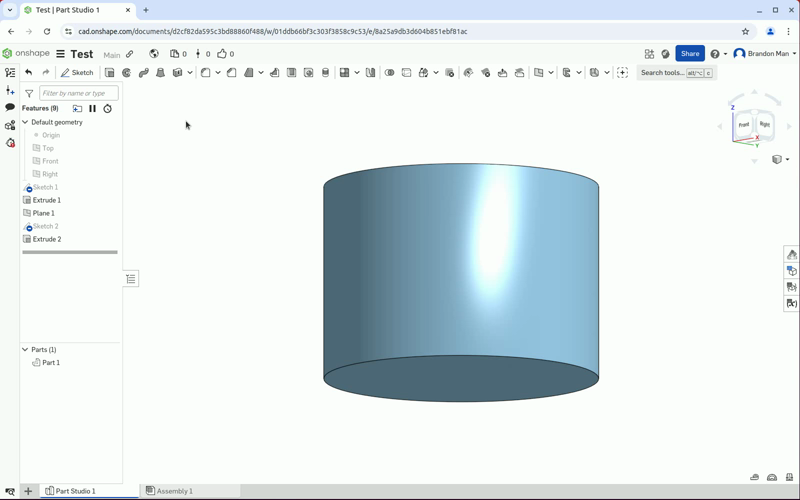
key(left, 3)
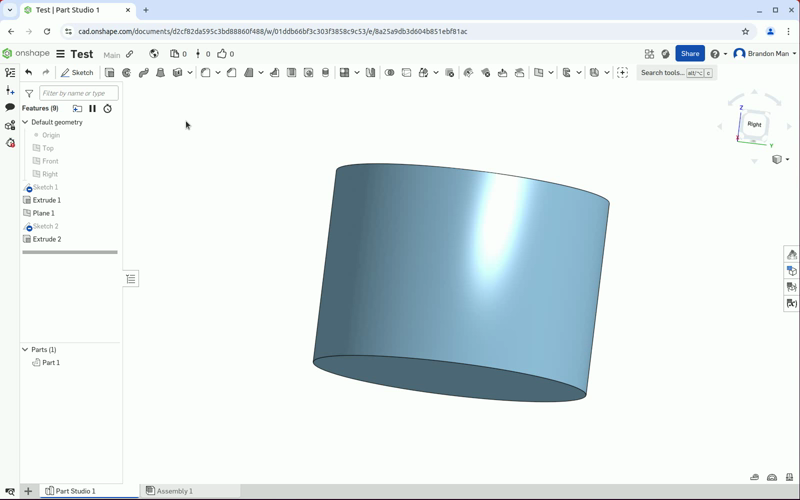
key(right, 3)
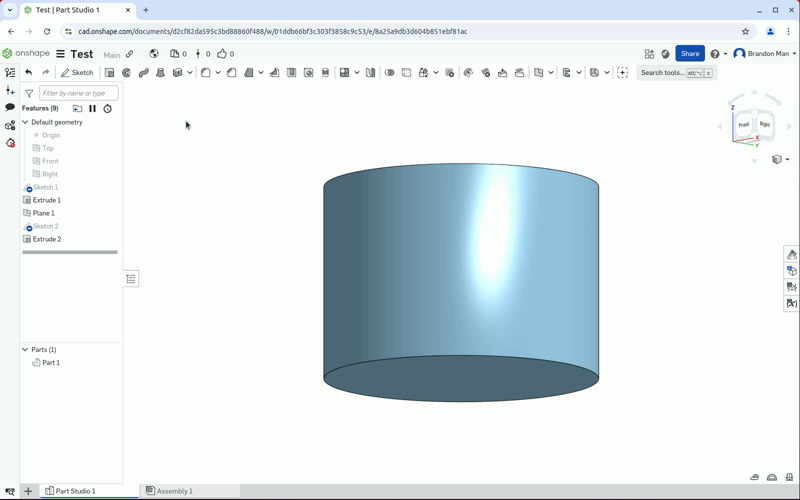
key(down, 3)
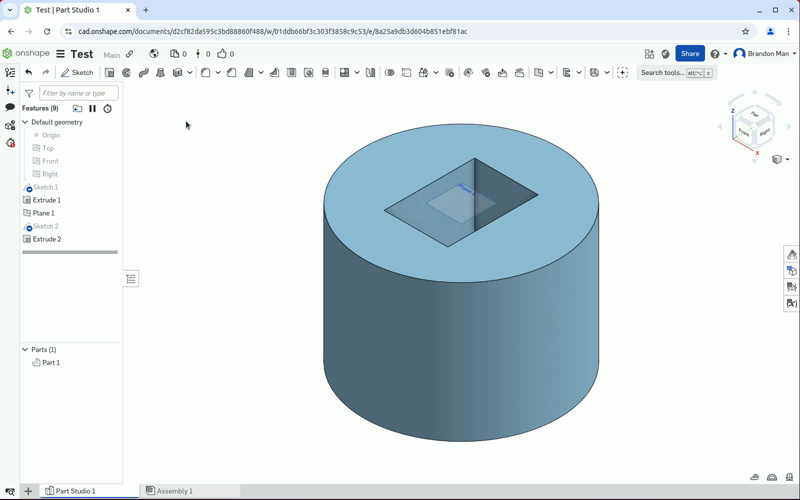
mouse_move(73, 189)
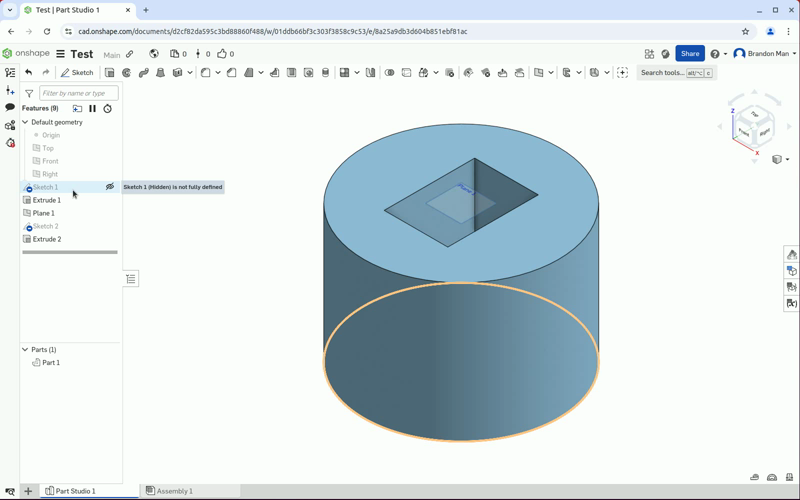
click(73, 189)